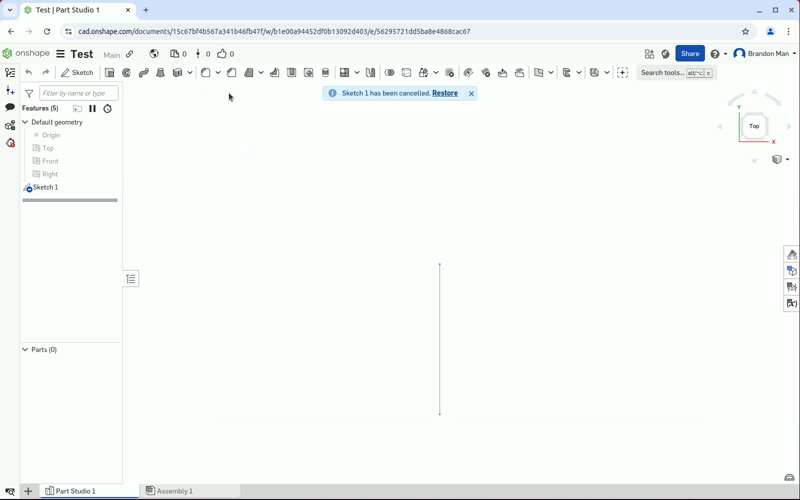
key(shift+h)
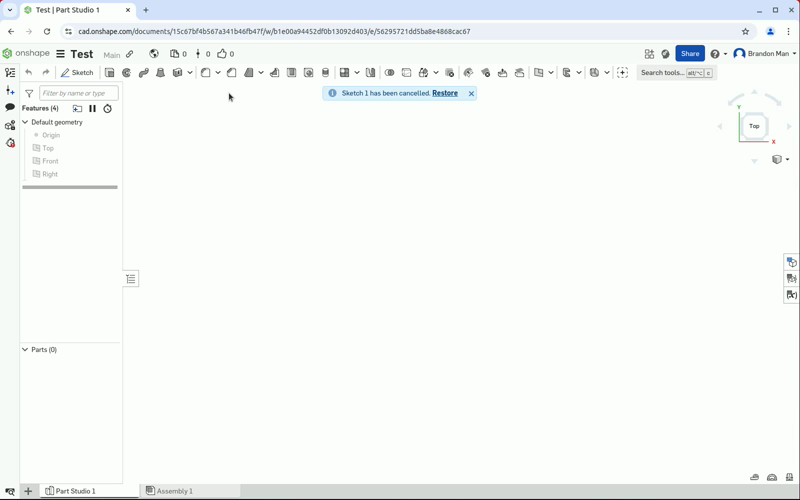
mouse_move(73, 352)
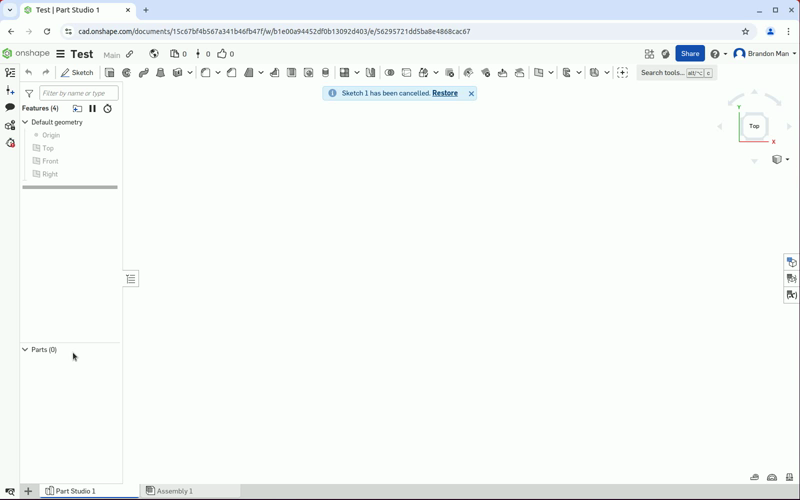
key(y)
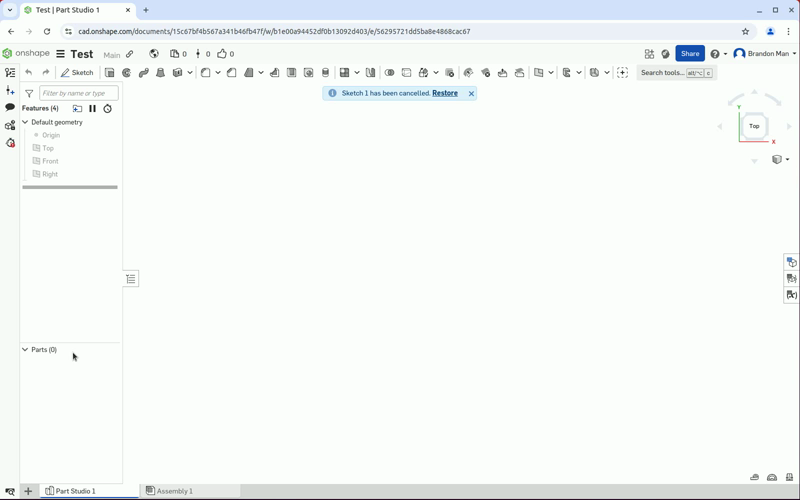
key(shift+p)
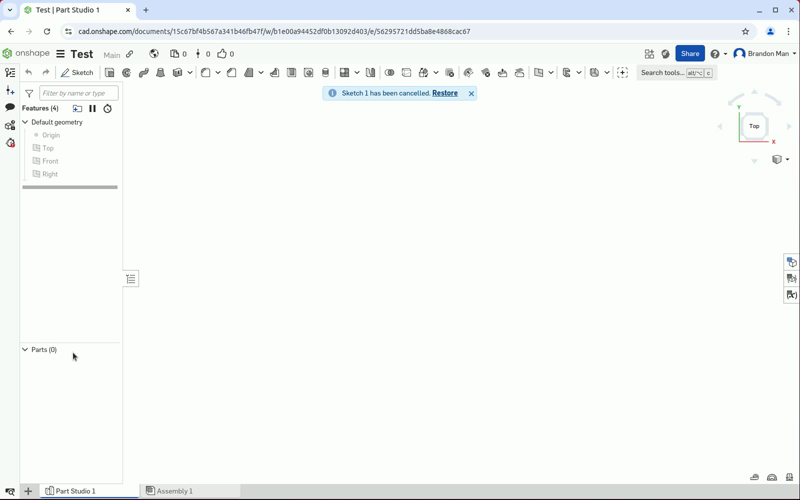
key(space)
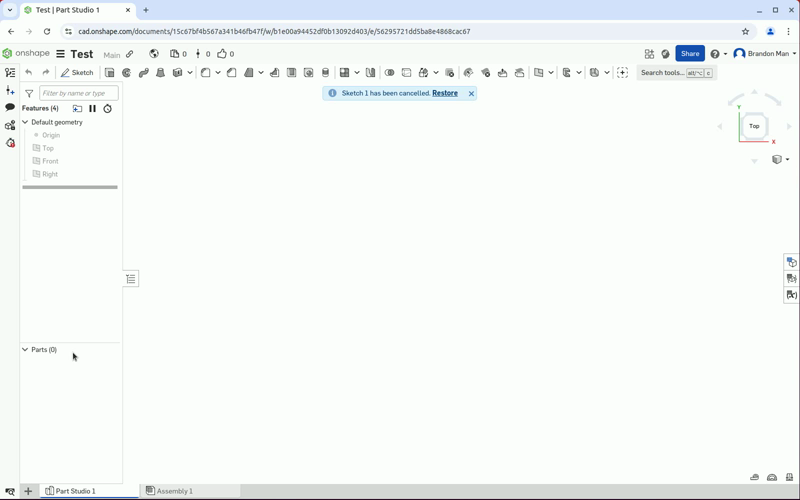
key_down(shift)
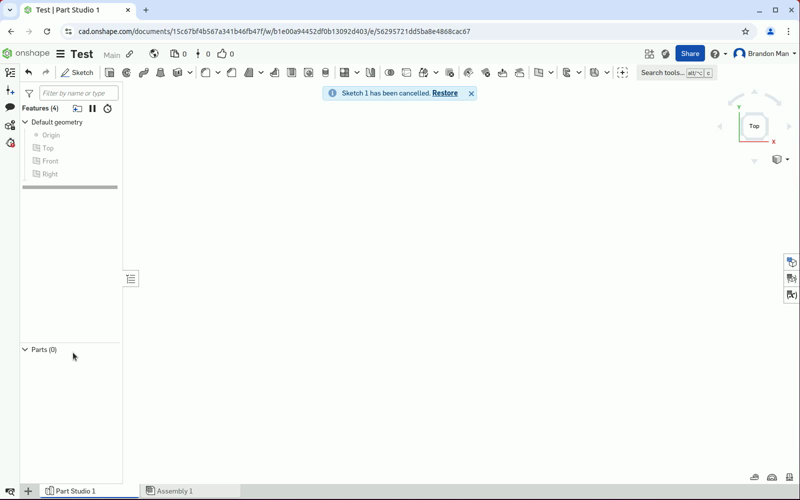
key(up)
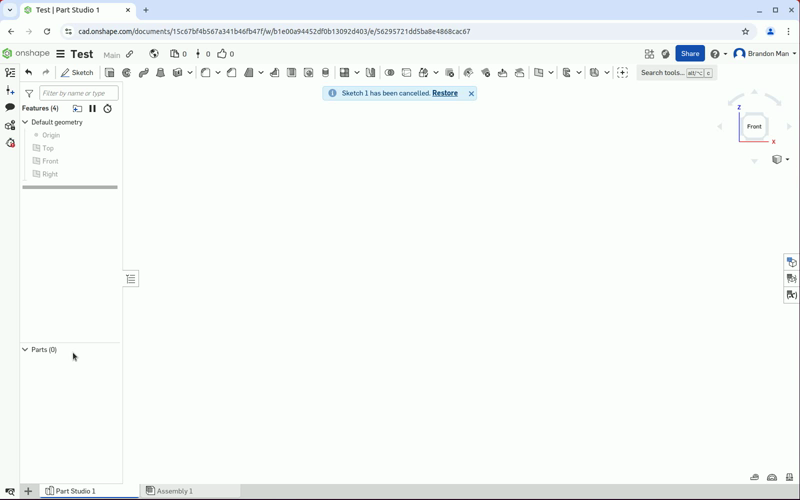
key_up(shift)
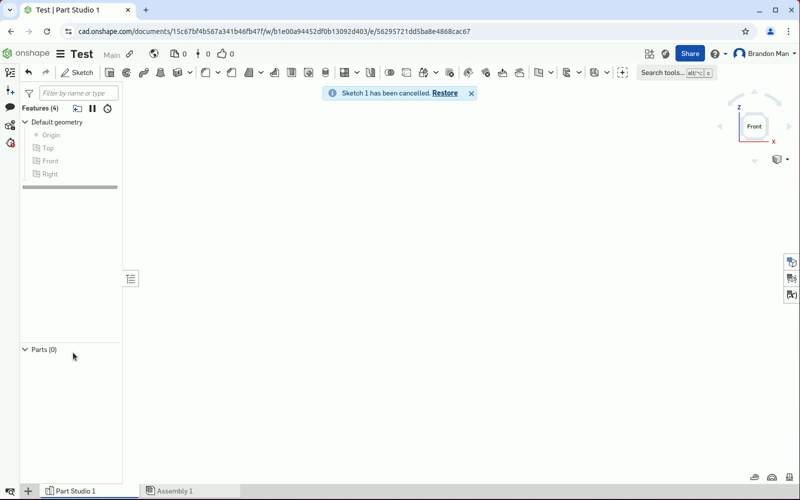
mouse_move(73, 352)
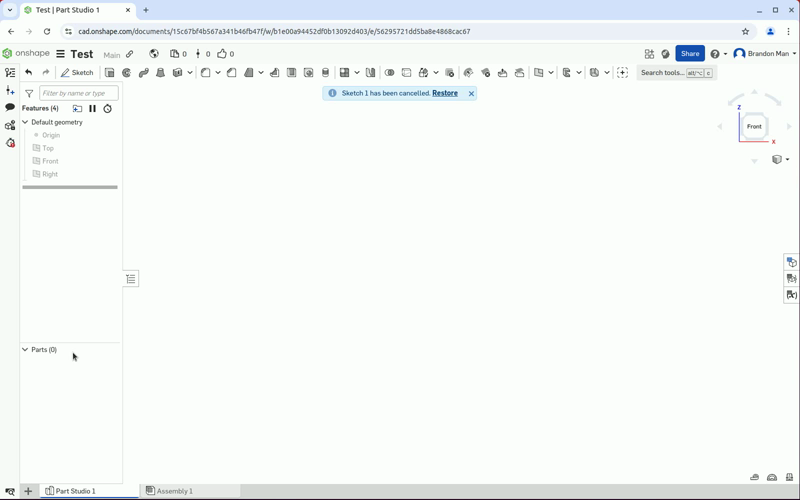
key(shift+y)
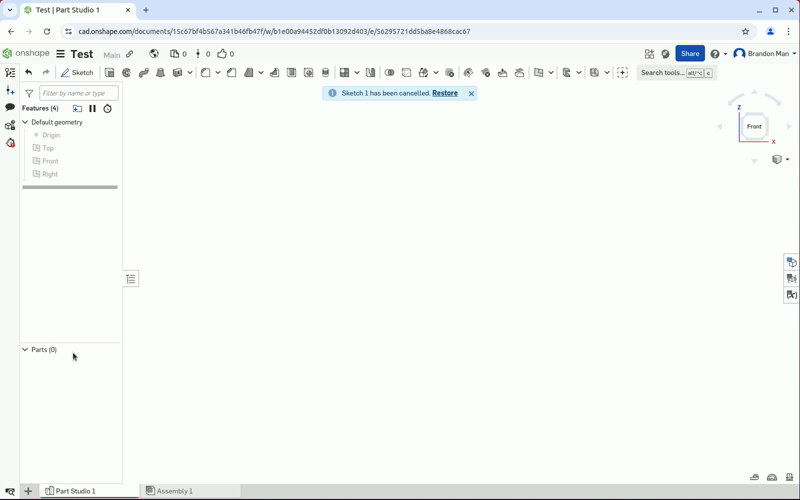
key(shift+s)
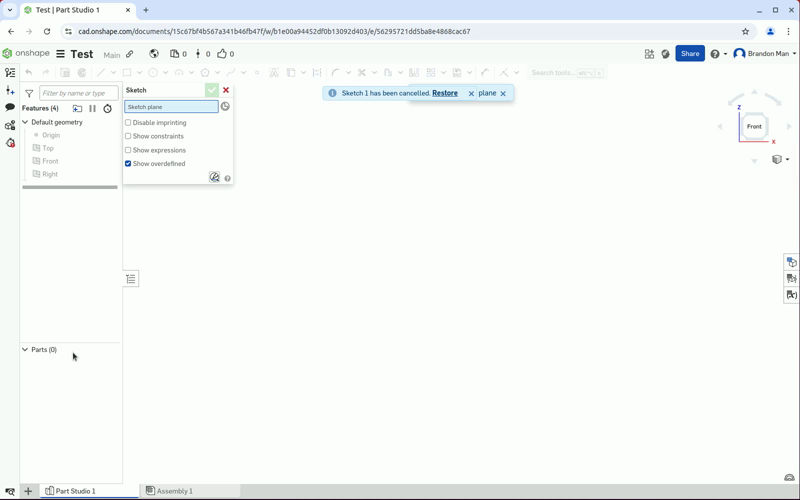
mouse_move(73, 163)
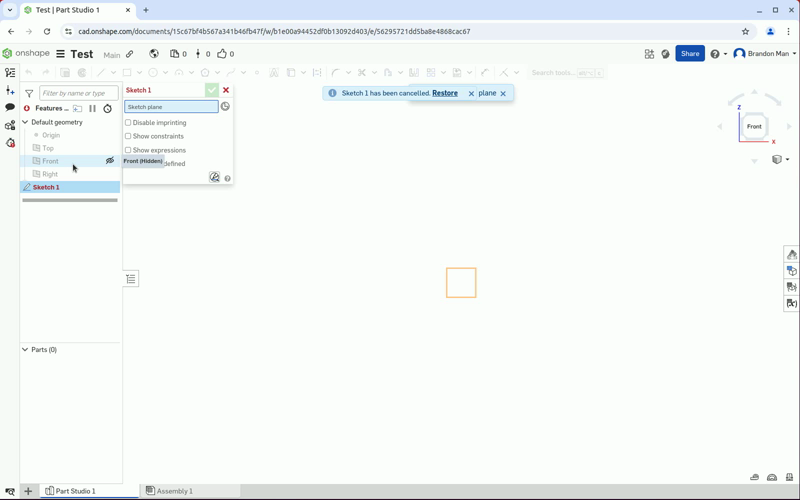
click(73, 163)
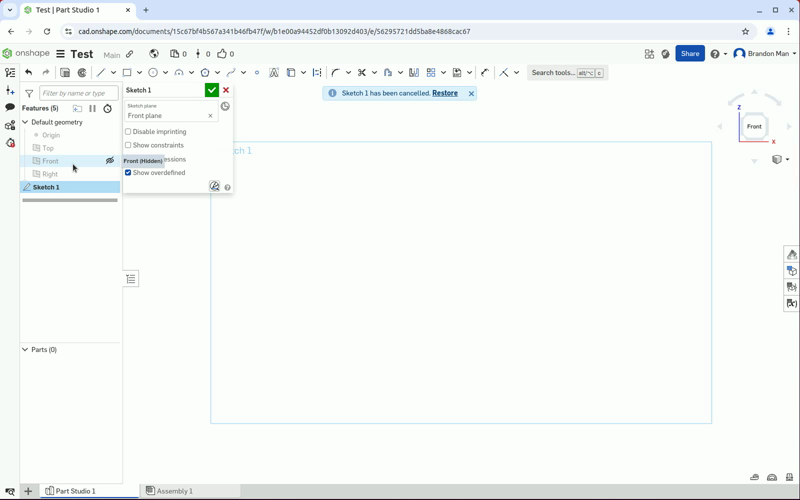
mouse_move(73, 352)
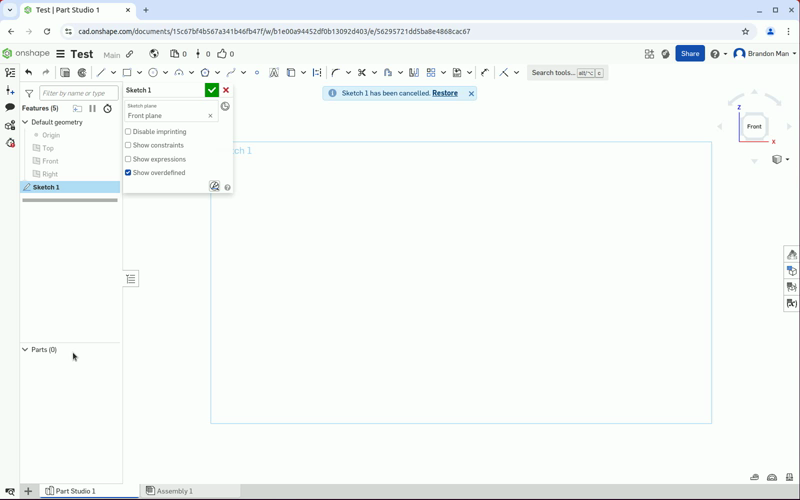
key(y)
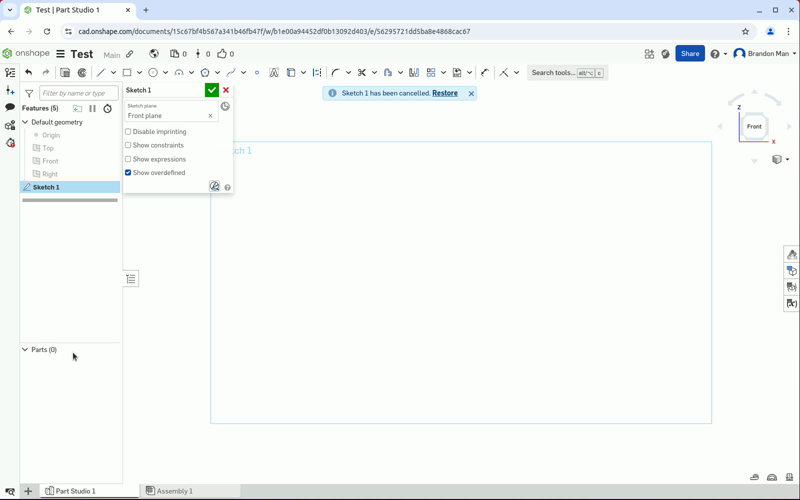
key(l)
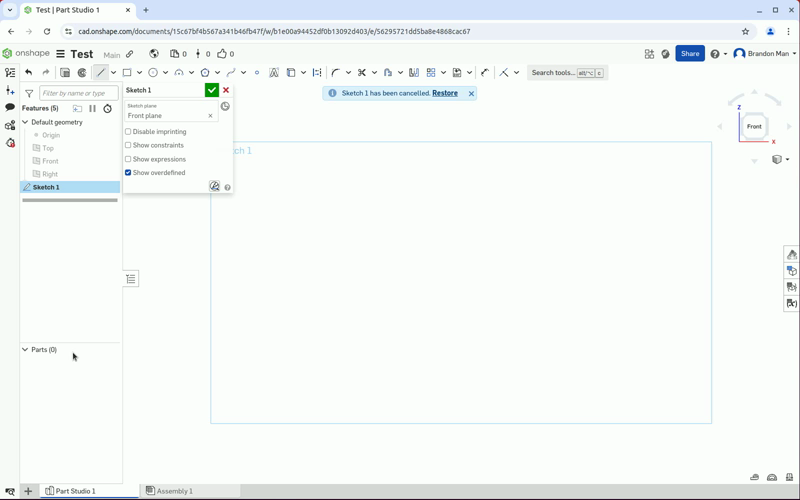
key_down(shift)
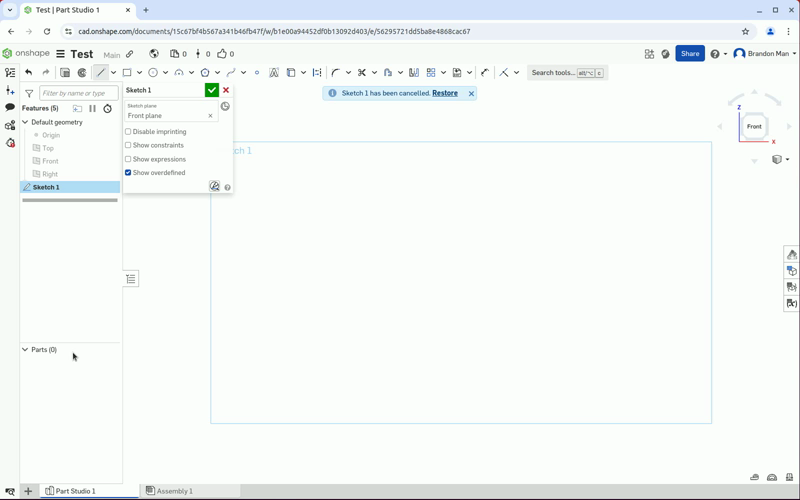
mouse_move(348, 282)
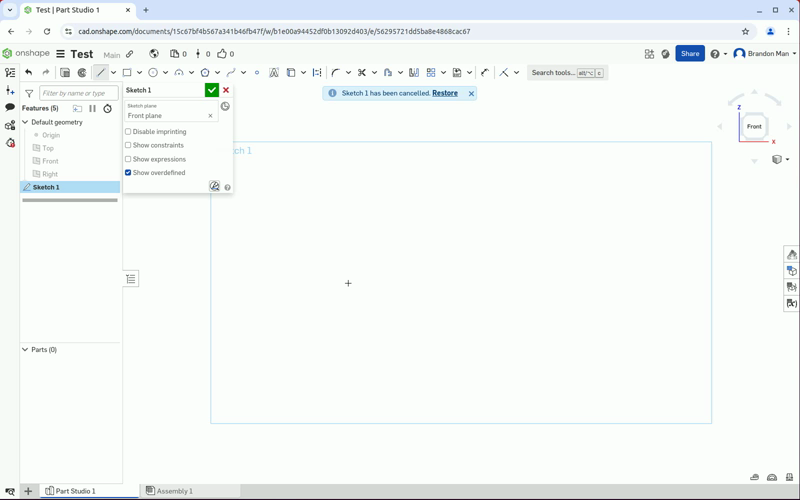
click(348, 282)
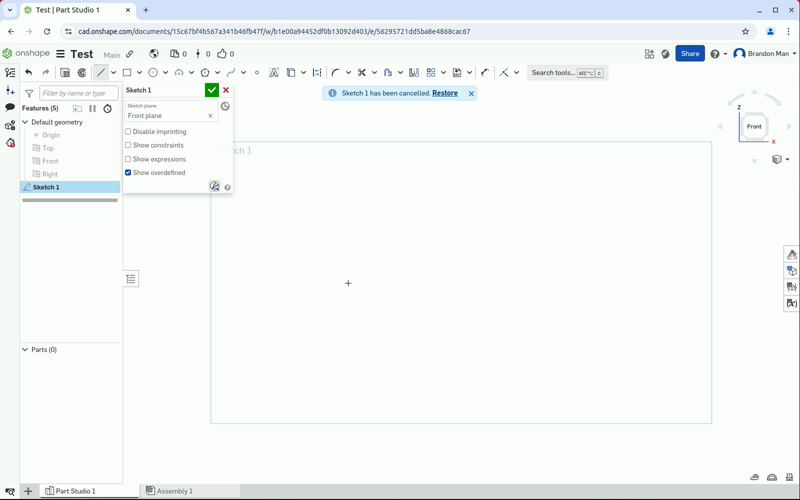
key_up(shift)
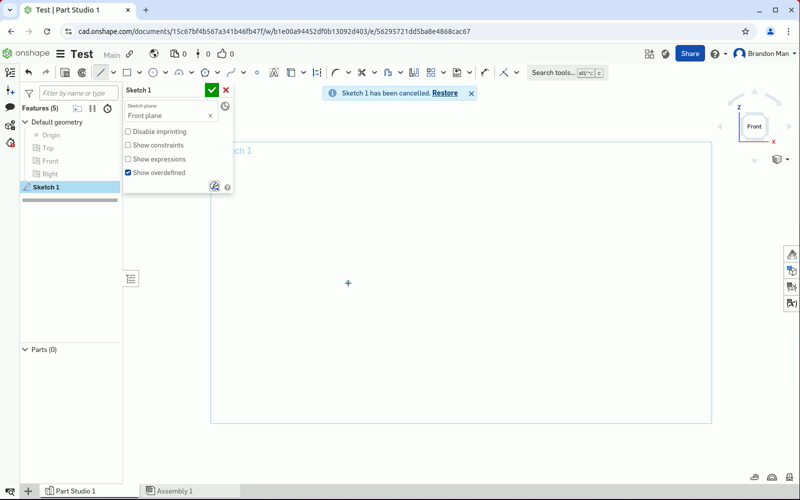
key_down(shift)
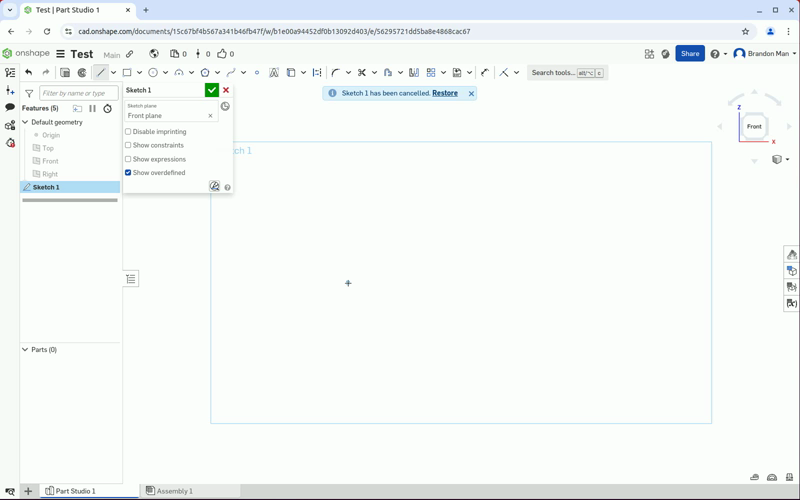
mouse_move(460, 282)
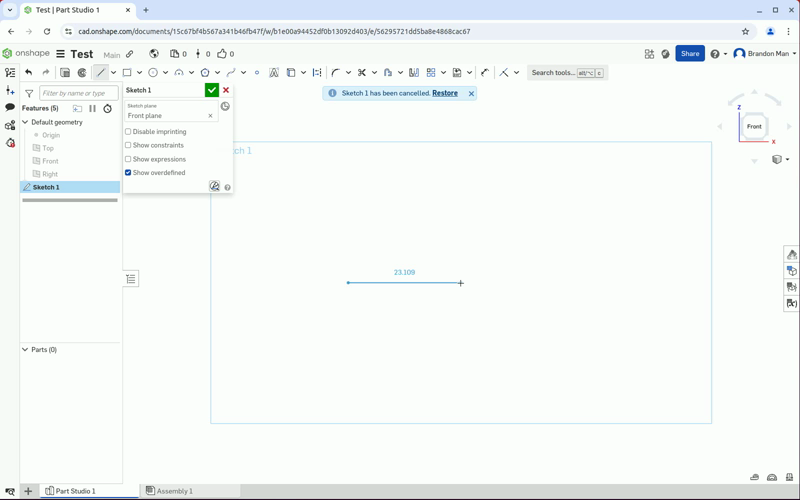
click(460, 282)
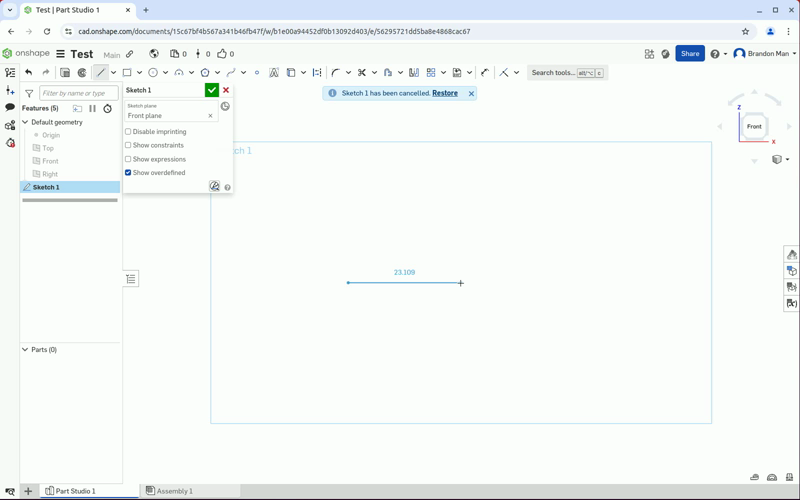
key_up(shift)
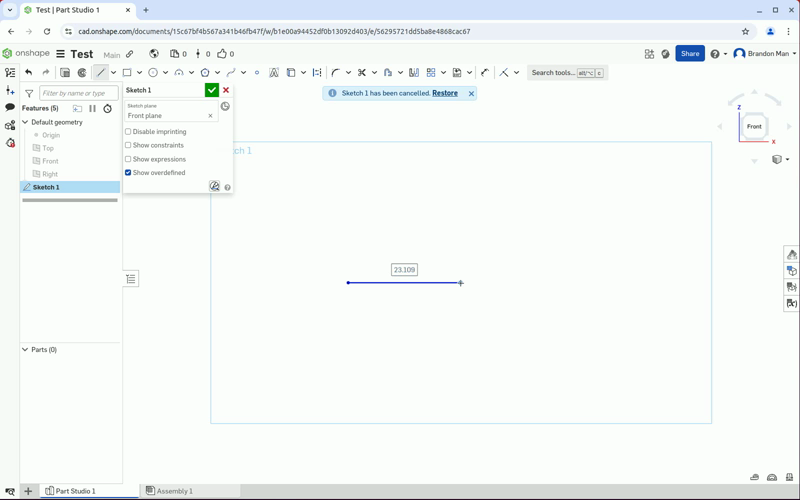
key_down(shift)
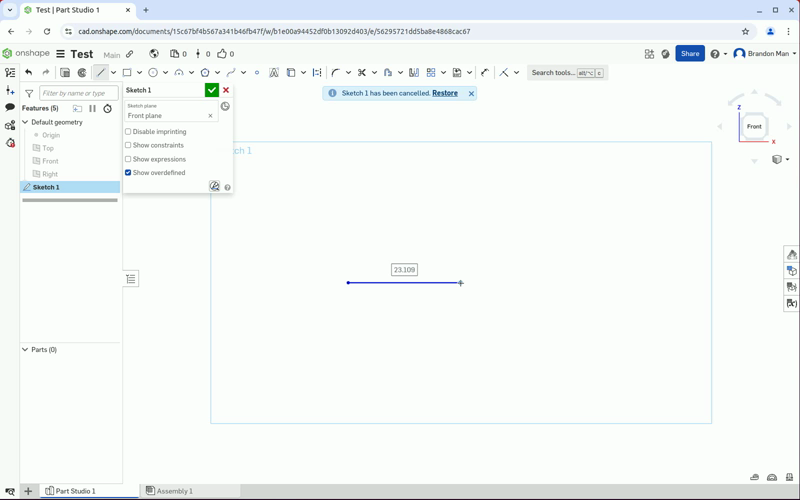
mouse_move(460, 170)
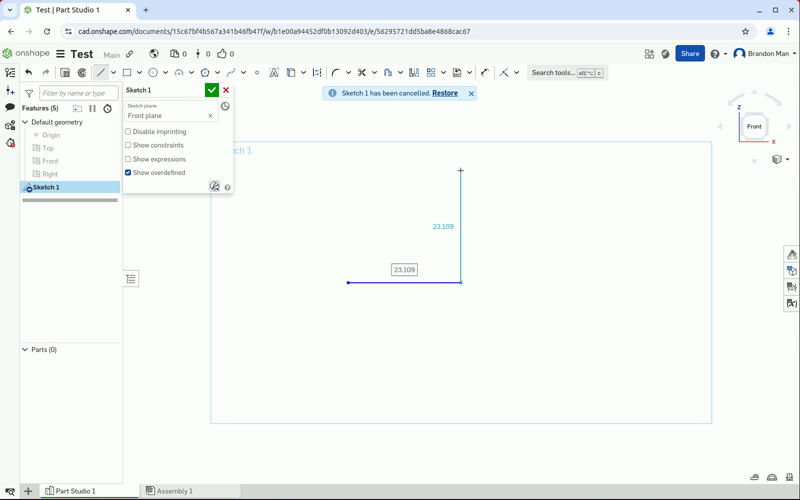
click(460, 170)
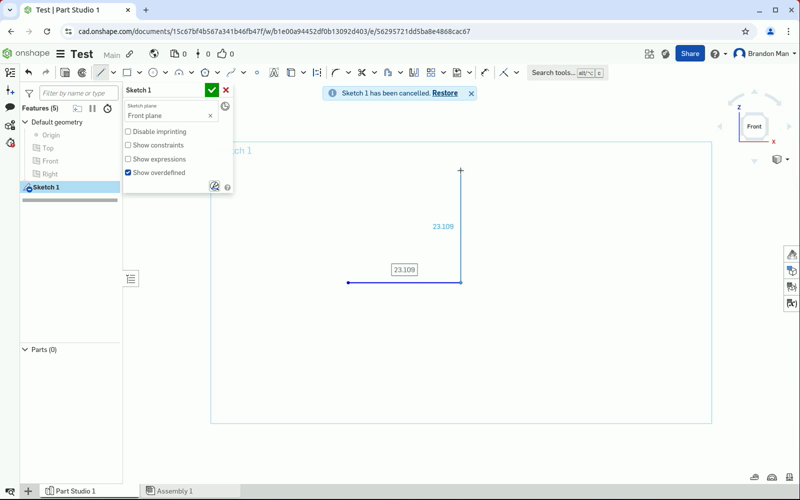
key_up(shift)
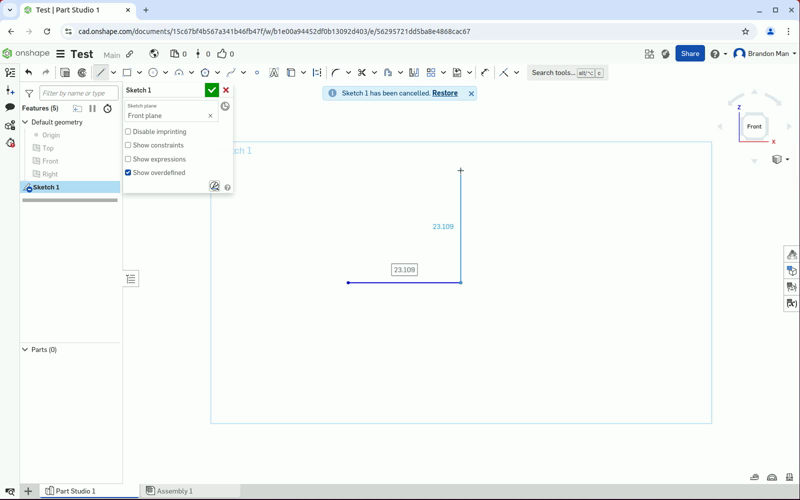
key_down(shift)
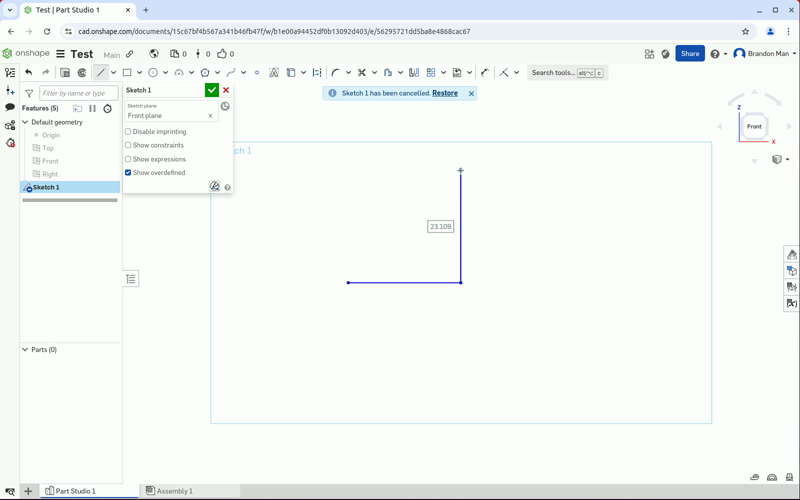
mouse_move(348, 170)
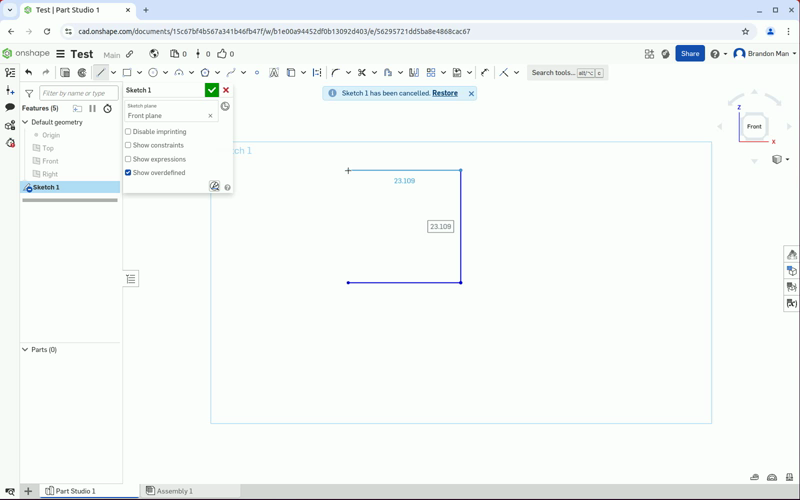
click(348, 170)
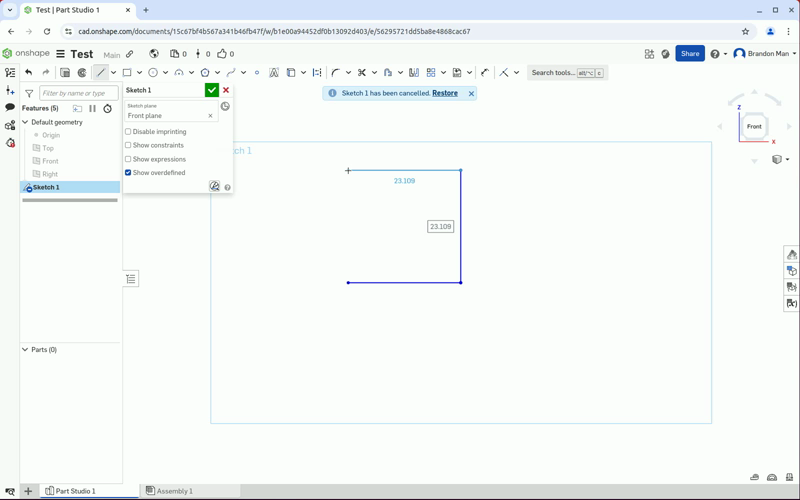
key_up(shift)
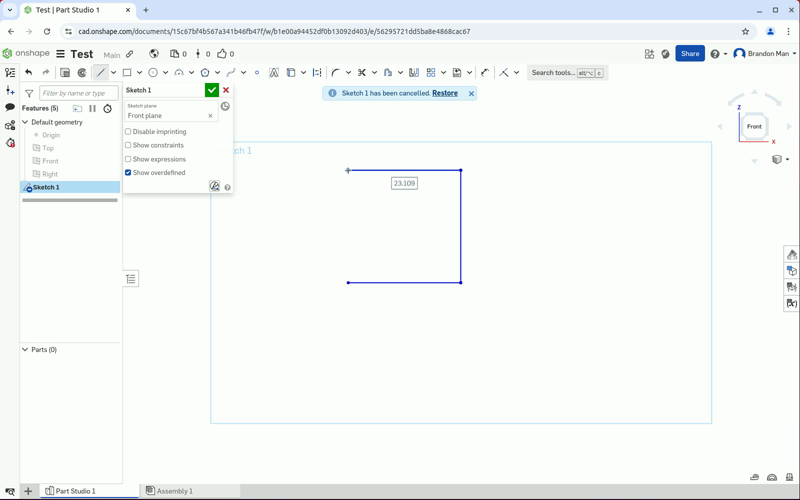
key_down(shift)
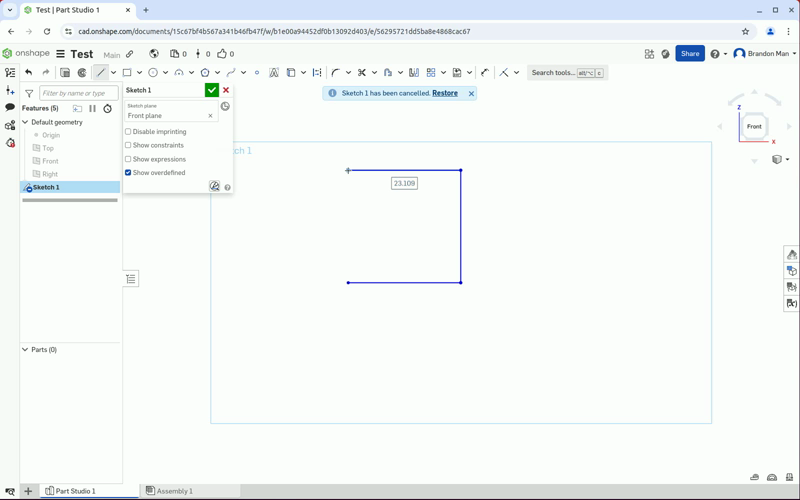
mouse_move(348, 282)
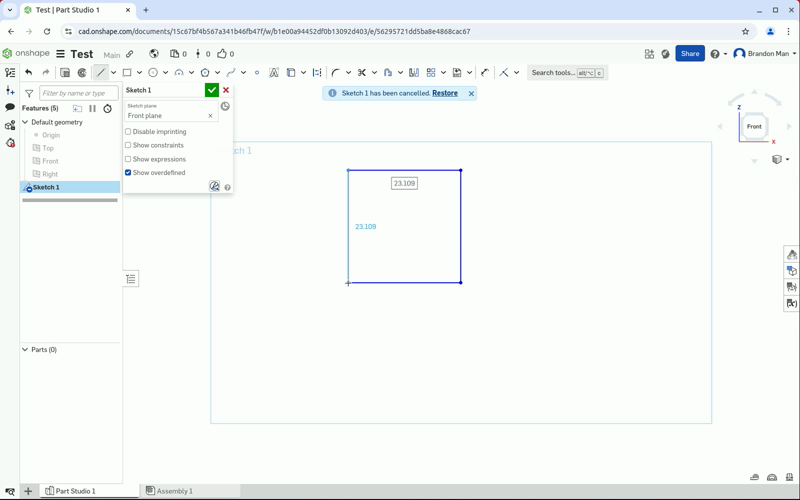
key_up(shift)
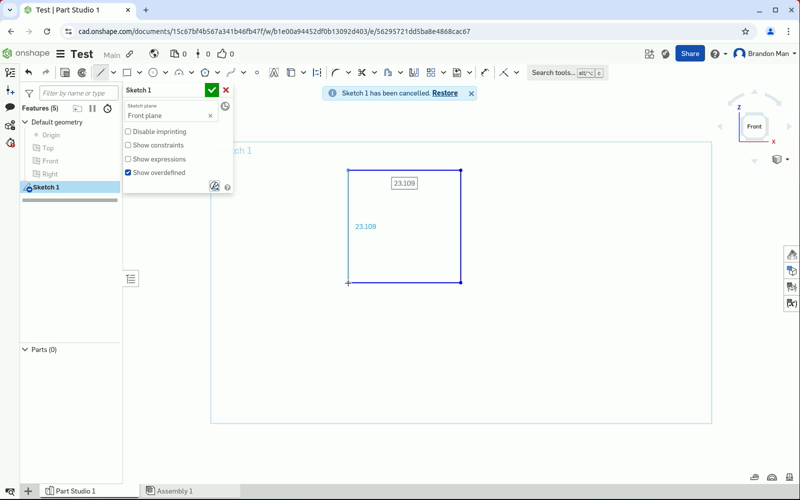
click(348, 282)
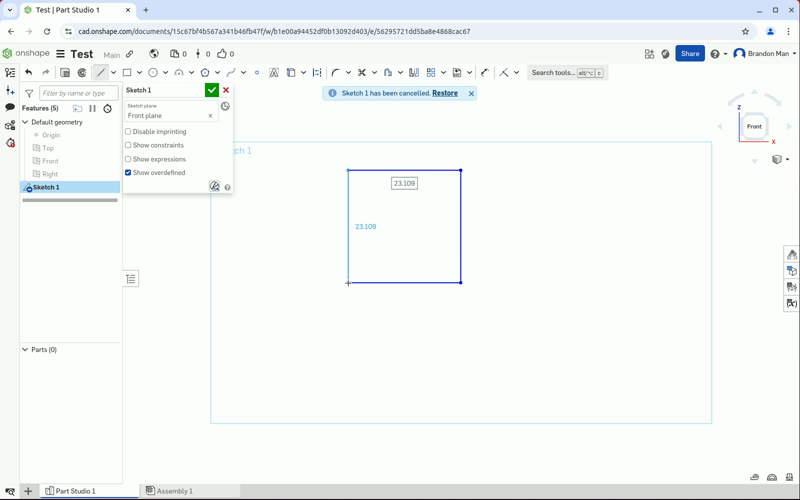
key(esc)
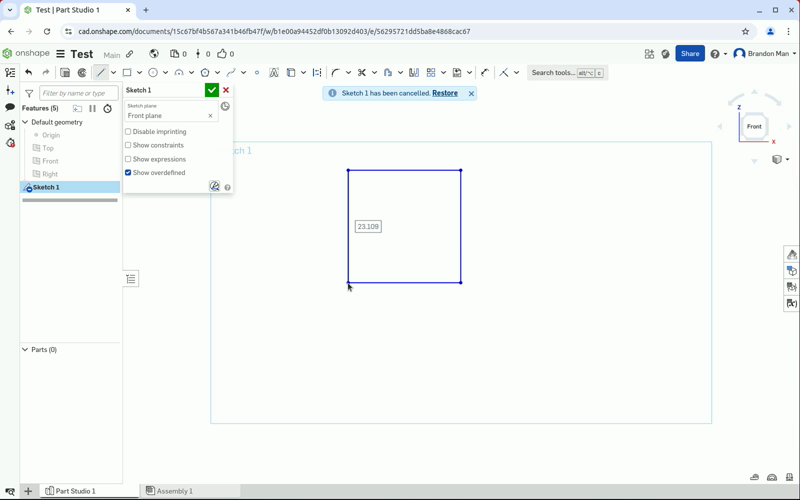
mouse_move(427, 200)
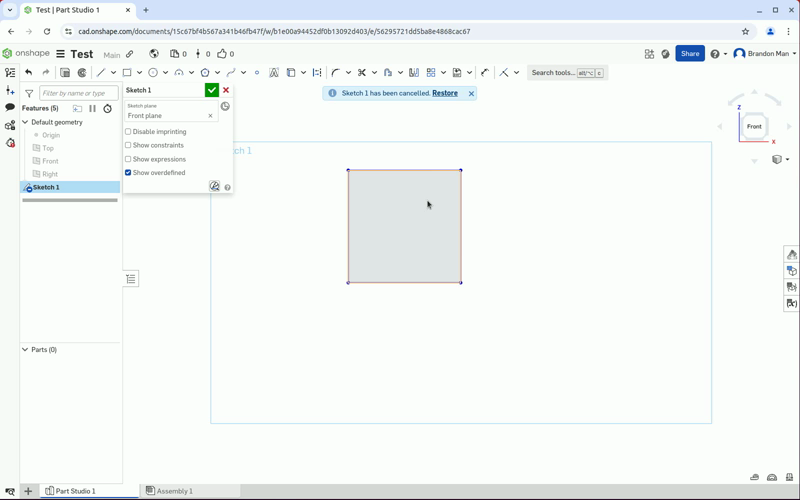
click(427, 200)
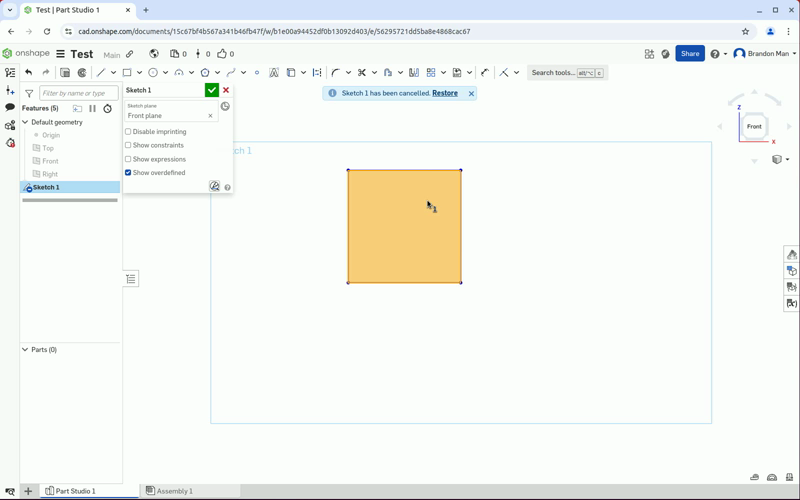
mouse_move(73, 352)
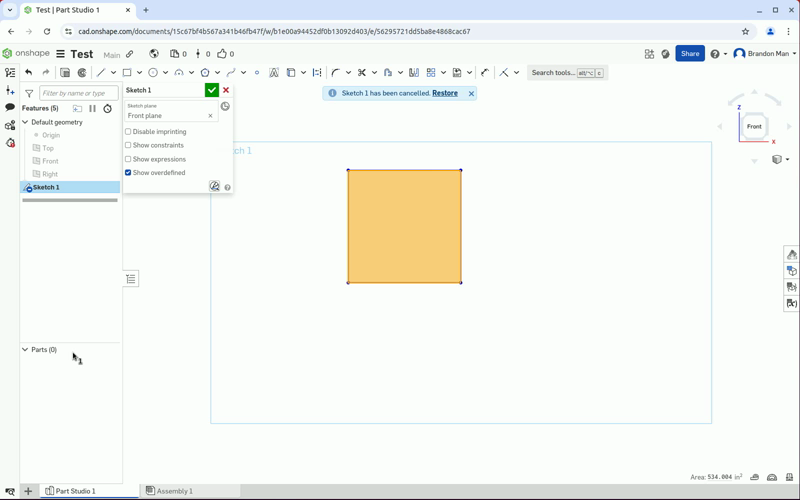
key(shift+y)
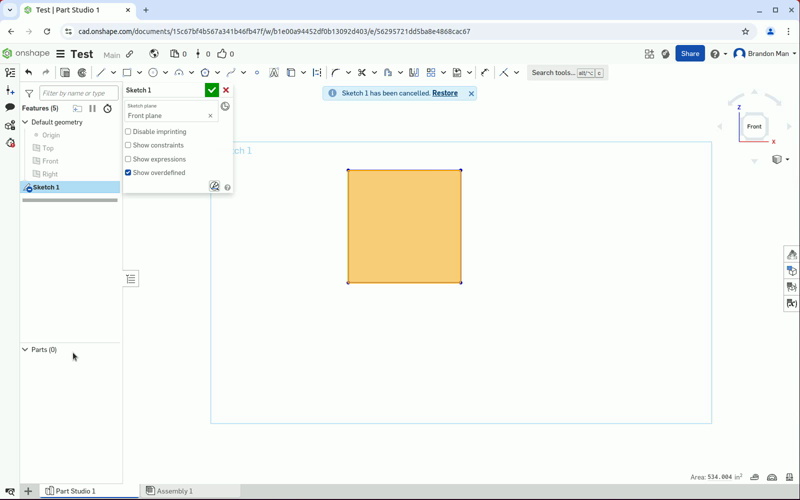
key(shift+e)
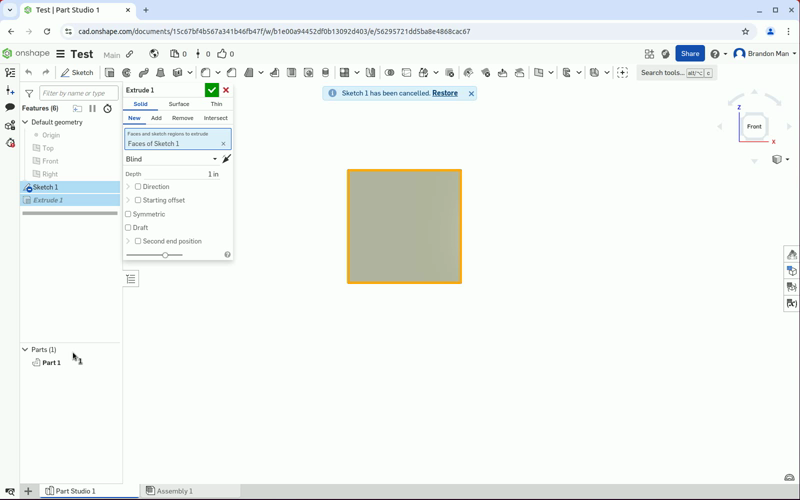
mouse_move(143, 106)
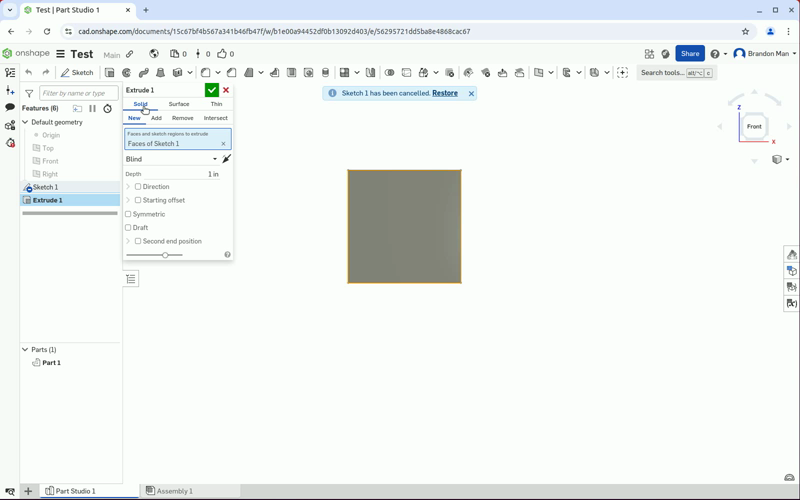
click(143, 106)
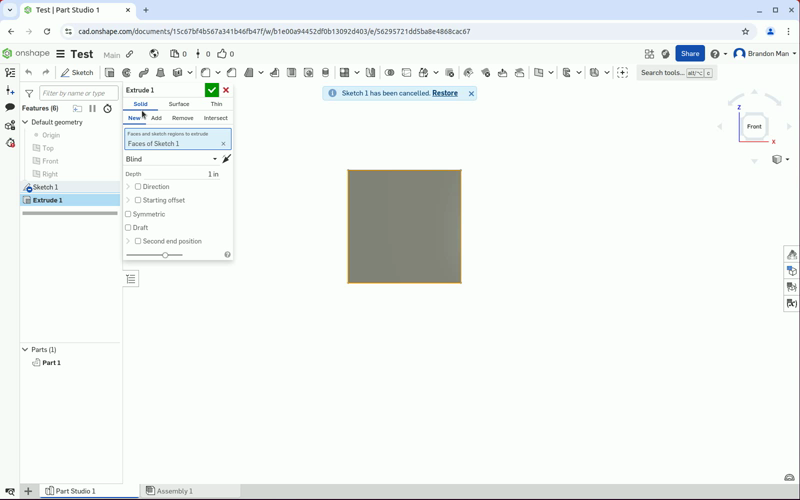
mouse_move(137, 120)
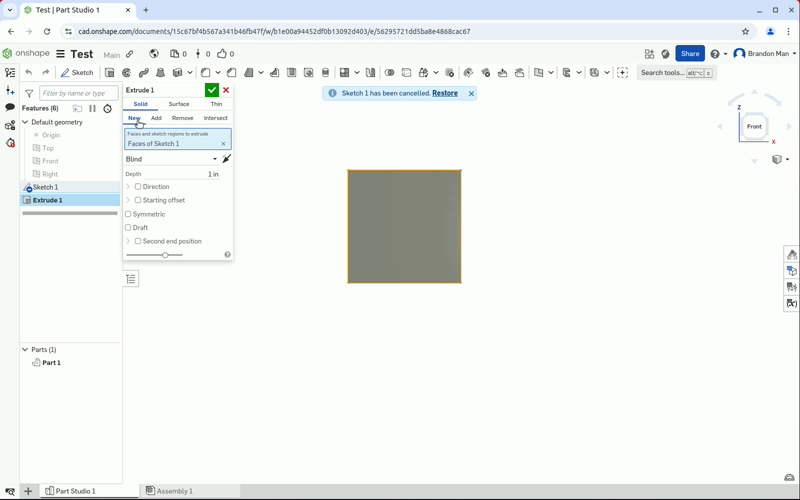
click(137, 120)
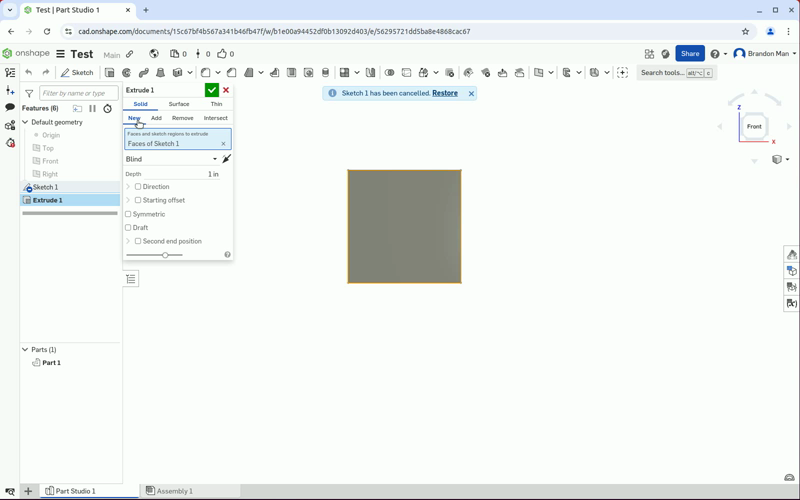
key(tab, 4)
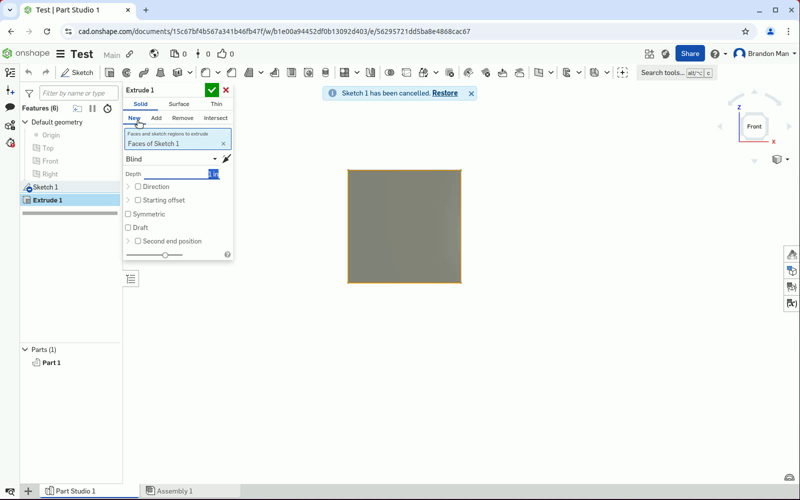
text(16.128)
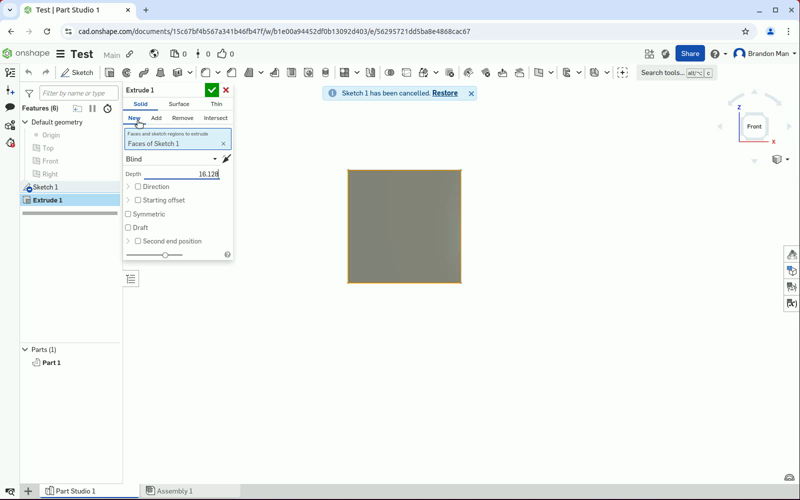
key(enter)
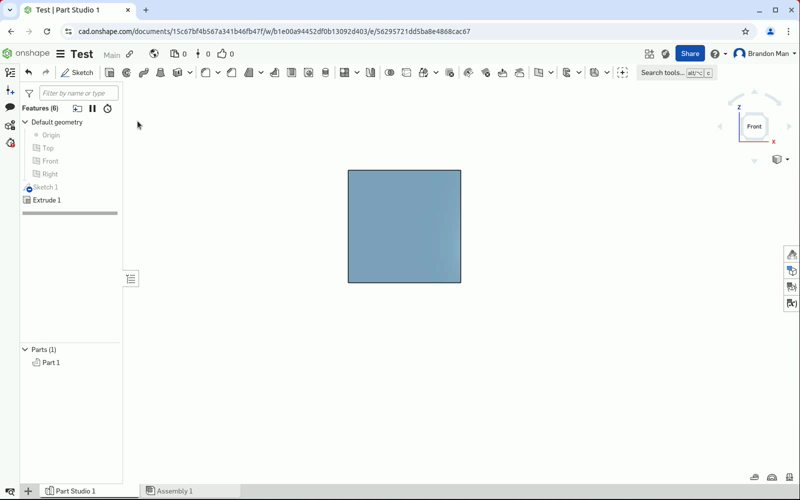
key(shift+h)
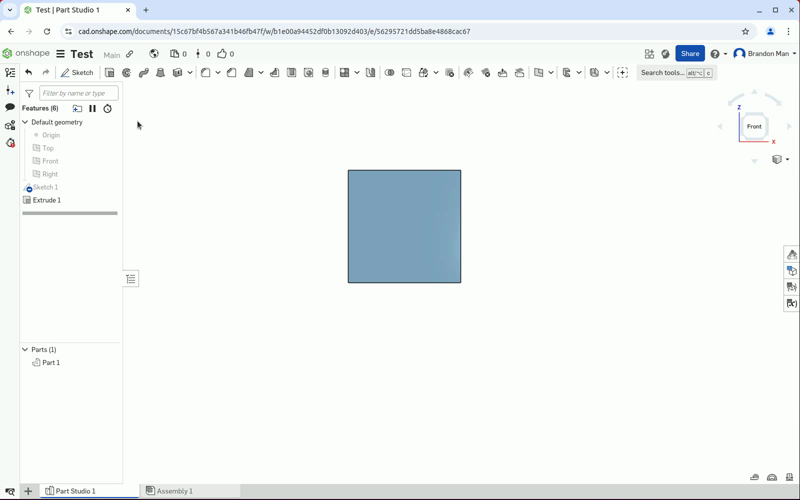
key(shift+h)
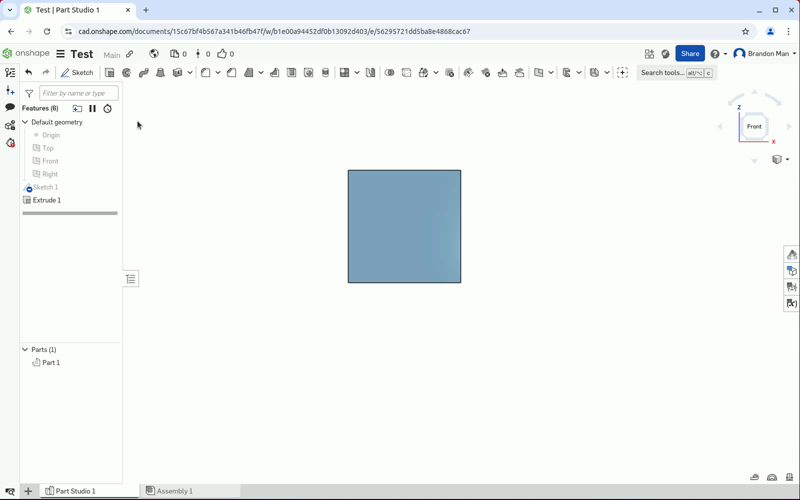
mouse_move(73, 189)
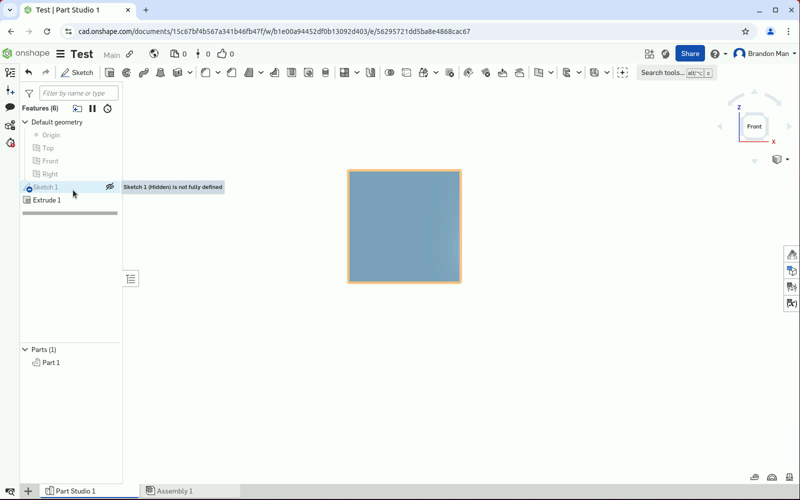
click(73, 189)
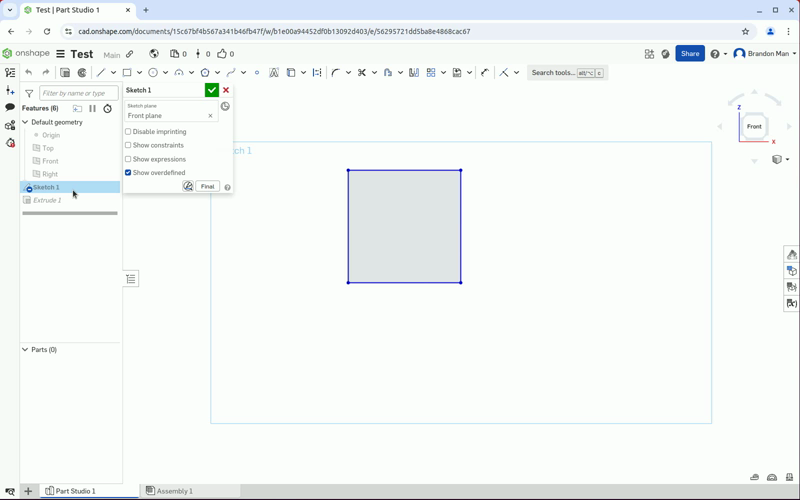
mouse_move(229, 92)
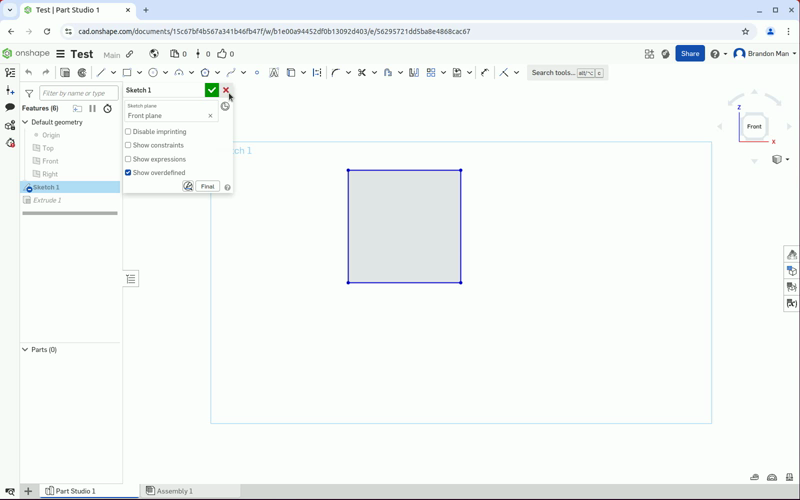
click(229, 92)
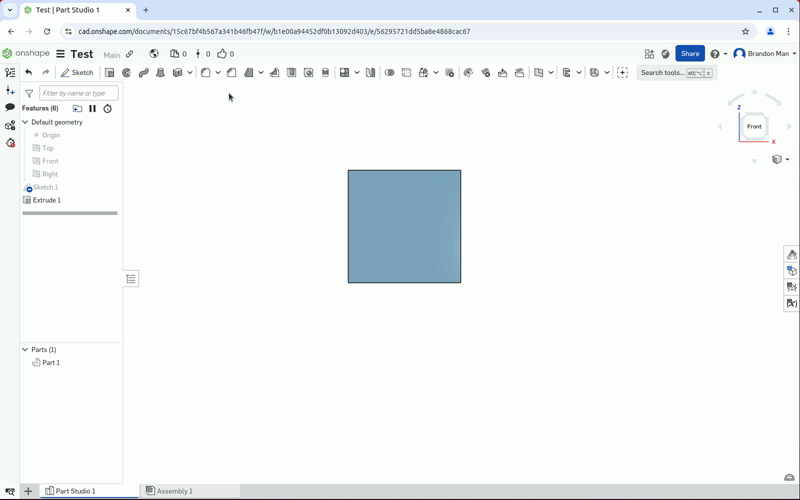
mouse_move(541, 75)
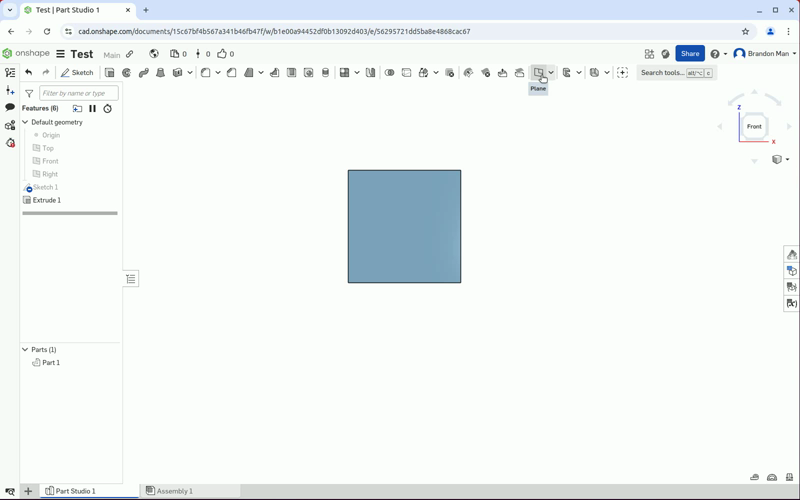
click(541, 75)
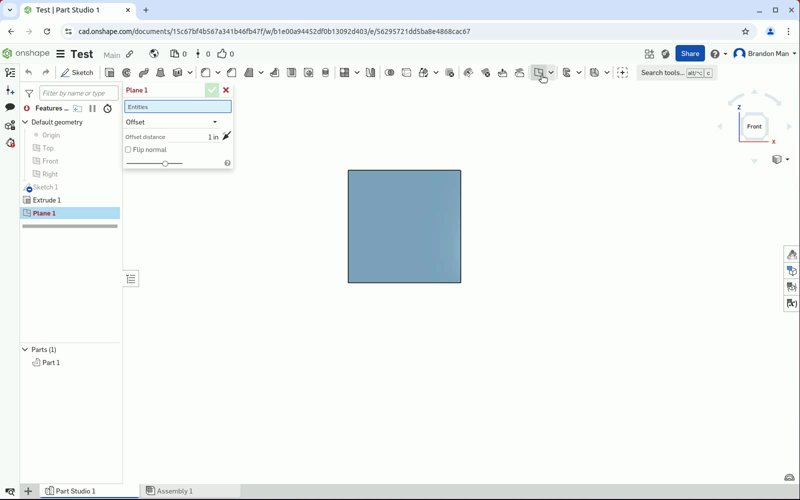
mouse_move(73, 163)
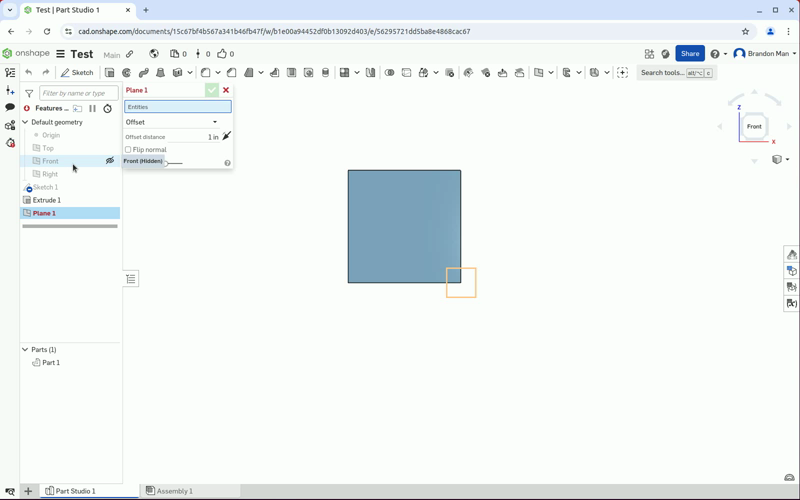
click(73, 163)
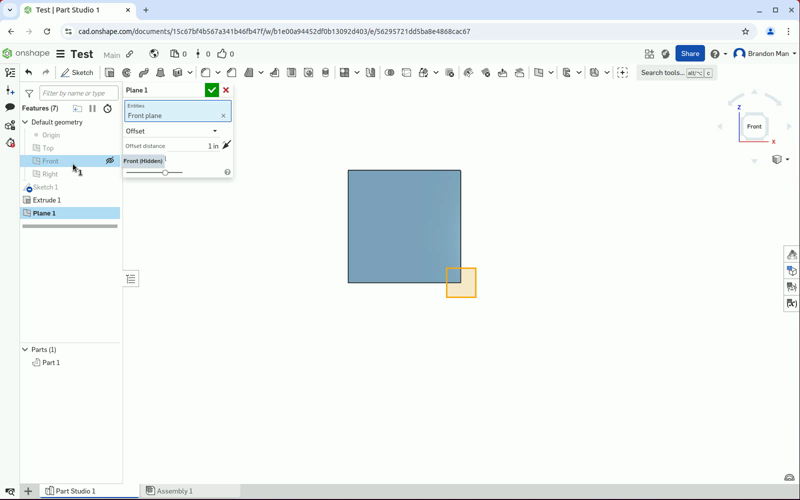
key(tab, 2)
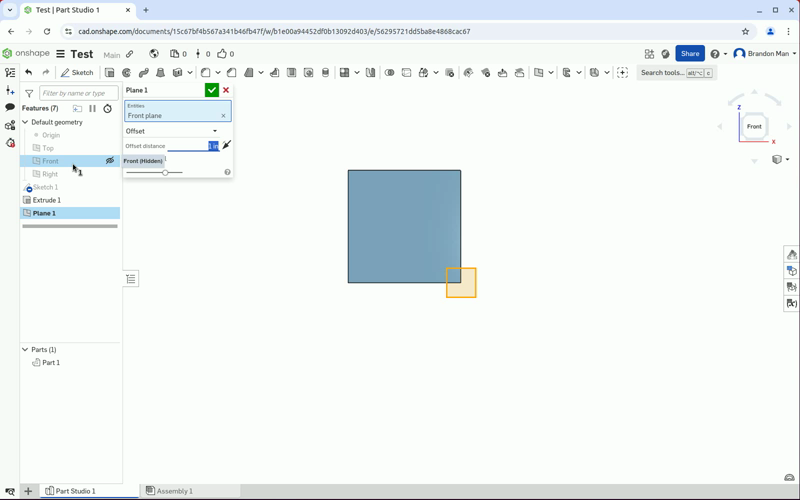
text(16.114)
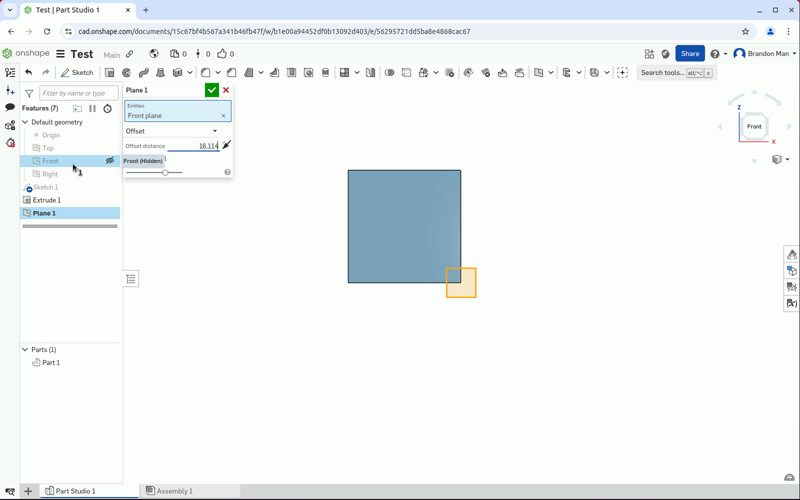
key(enter, 2)
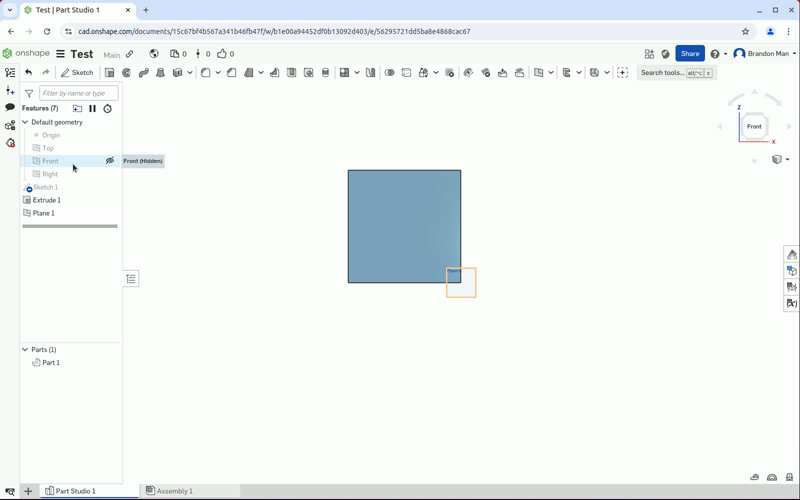
key(shift+s)
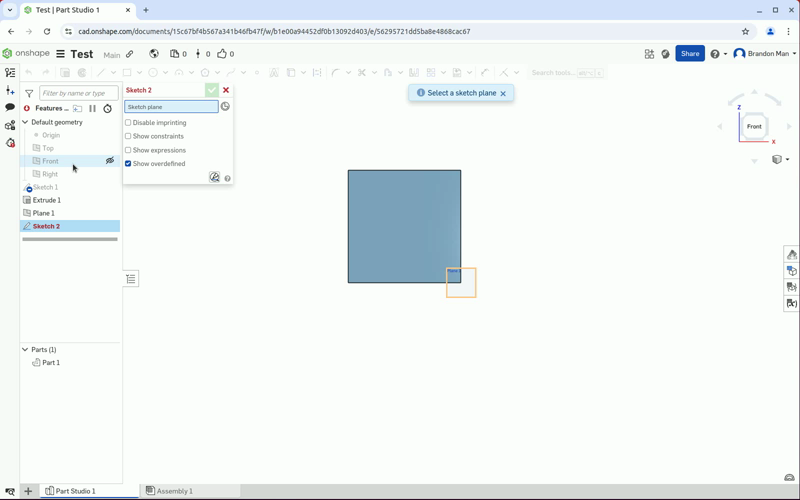
mouse_move(73, 215)
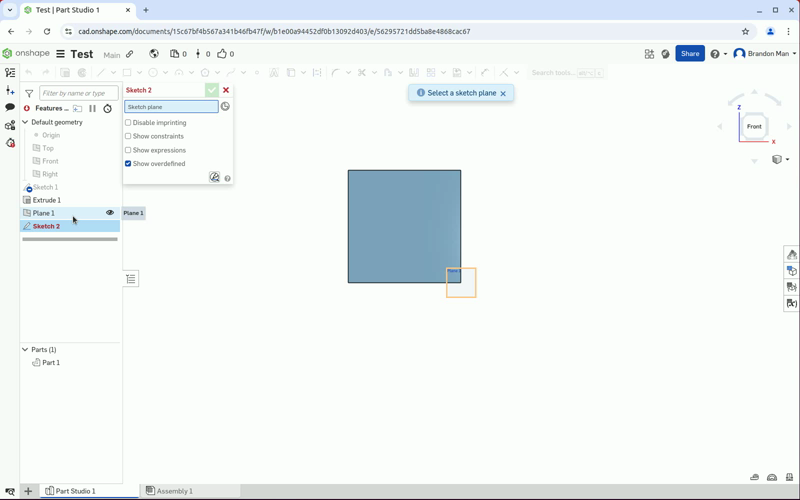
click(73, 215)
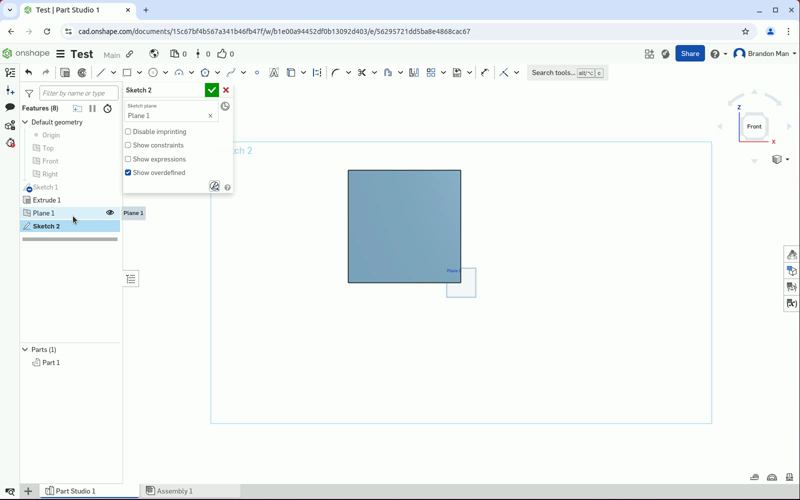
mouse_move(73, 352)
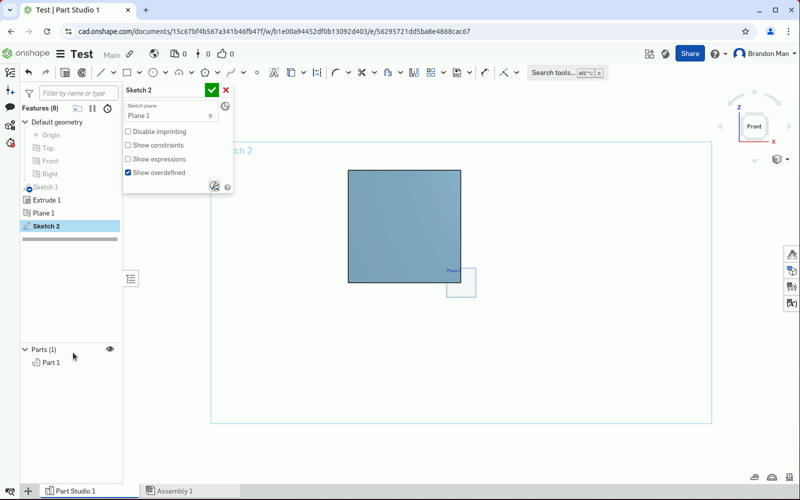
key(y)
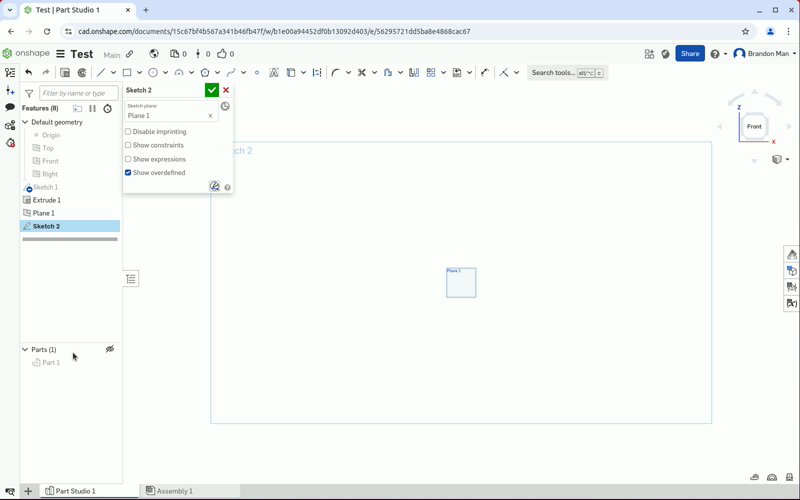
key(l)
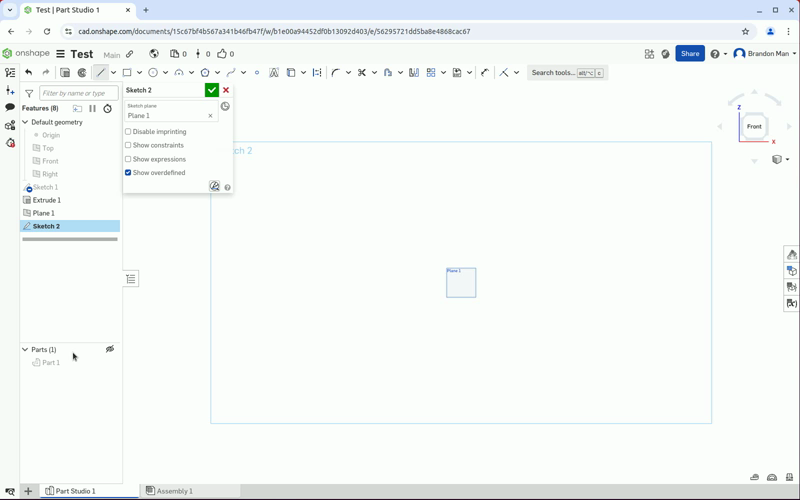
key_down(shift)
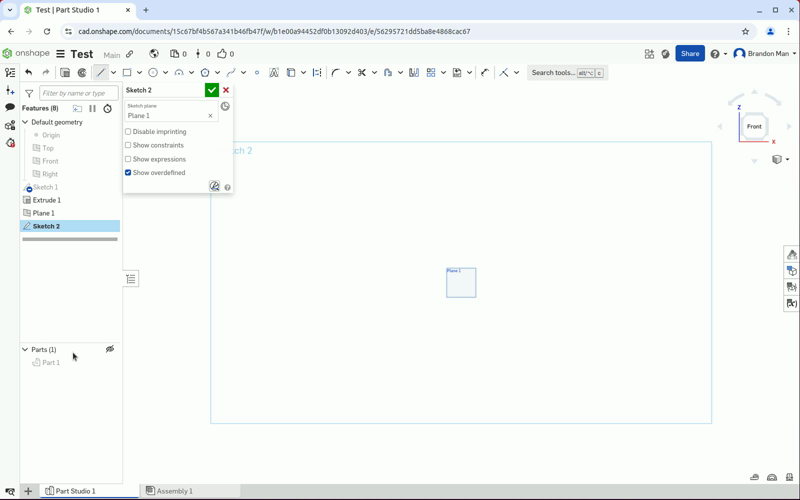
mouse_move(352, 279)
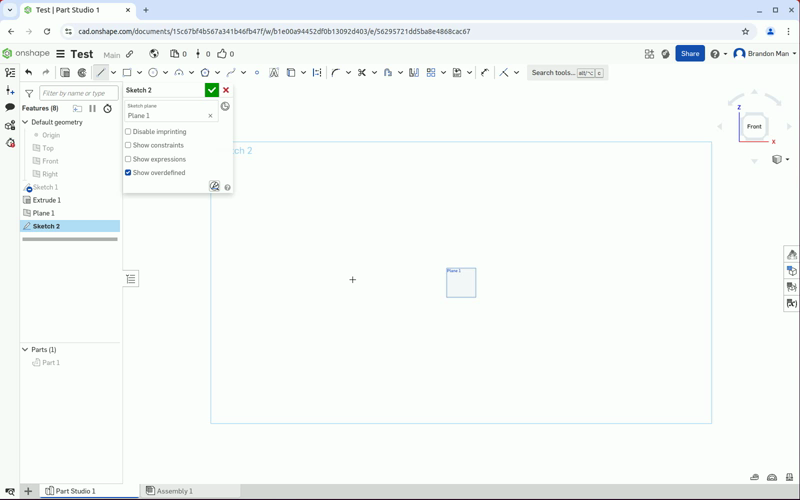
click(352, 279)
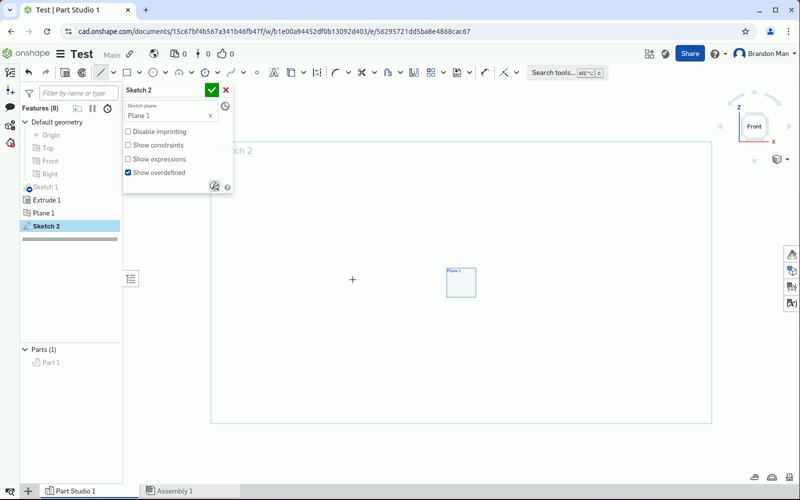
key_up(shift)
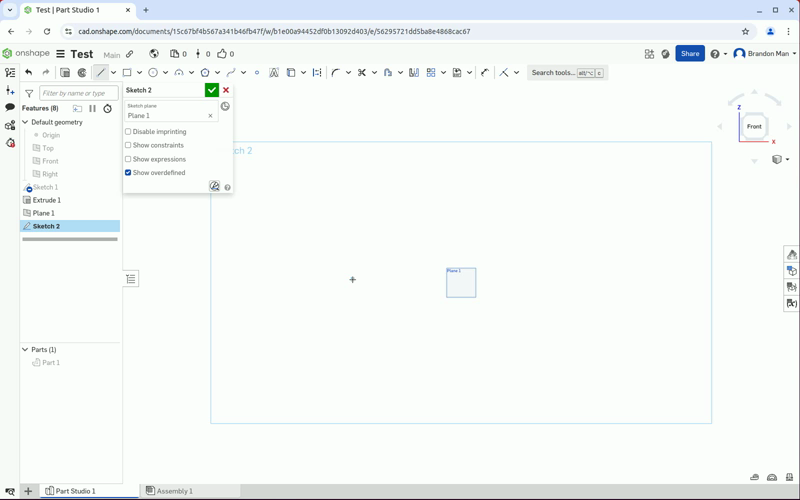
key_down(shift)
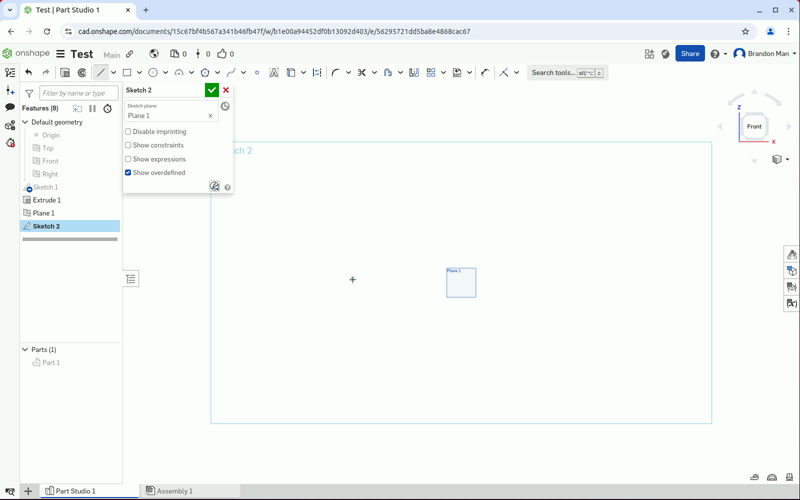
mouse_move(457, 279)
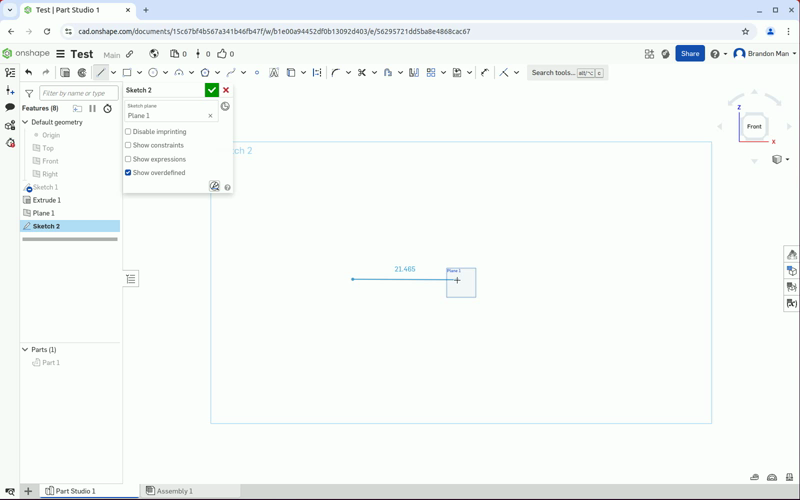
click(457, 279)
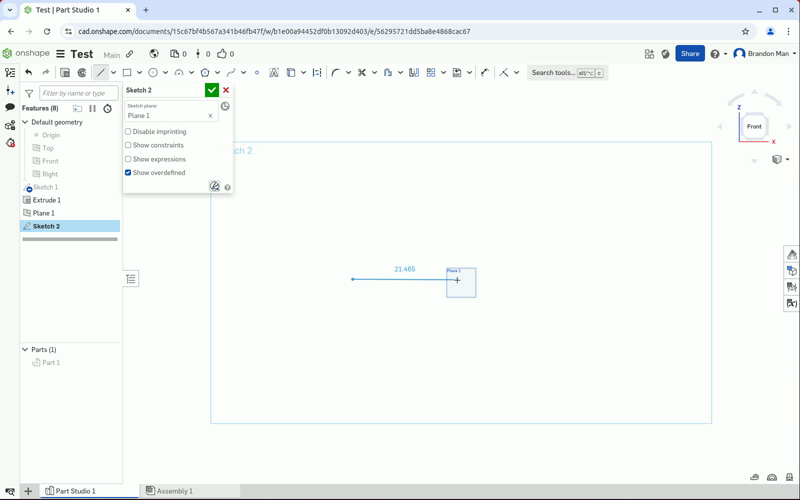
key_up(shift)
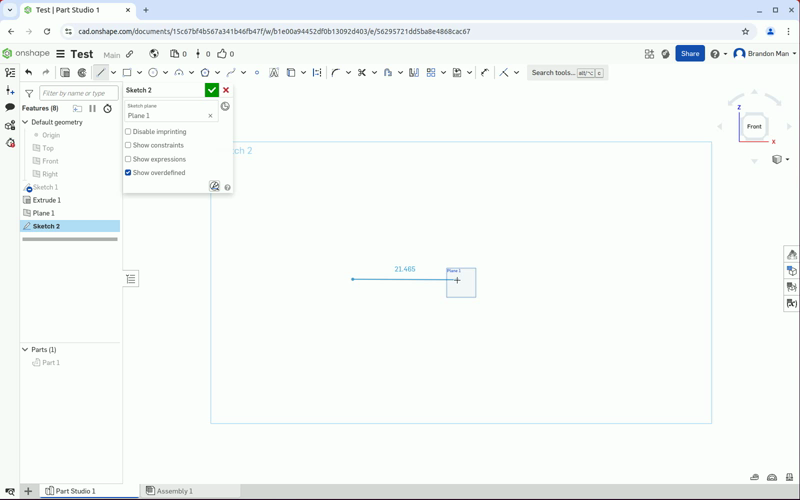
key_down(shift)
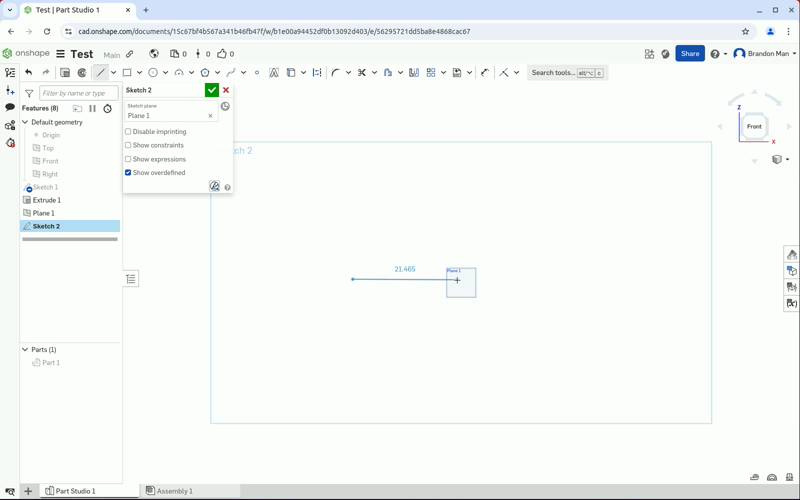
mouse_move(457, 176)
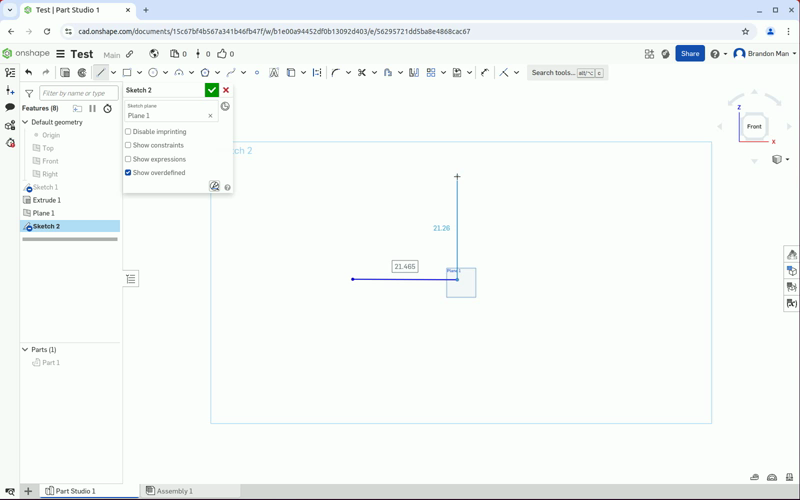
click(457, 176)
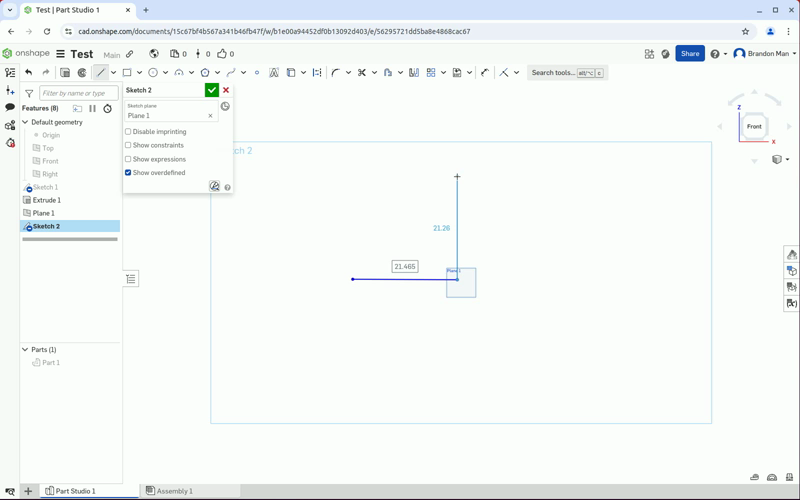
key_up(shift)
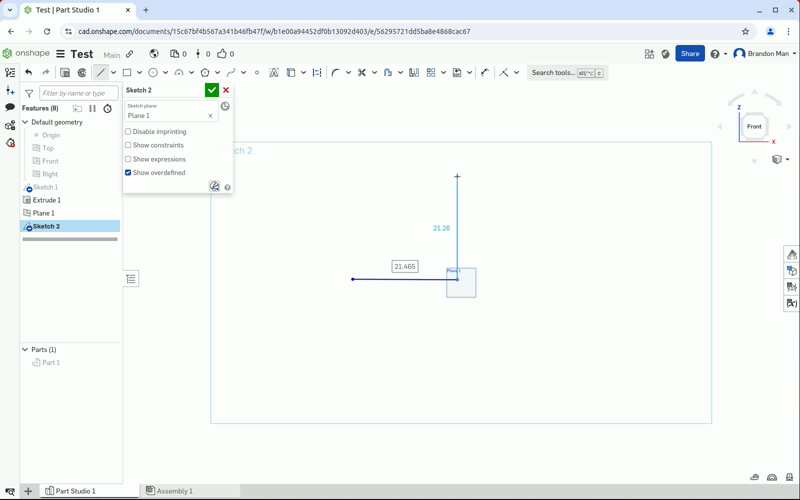
key_down(shift)
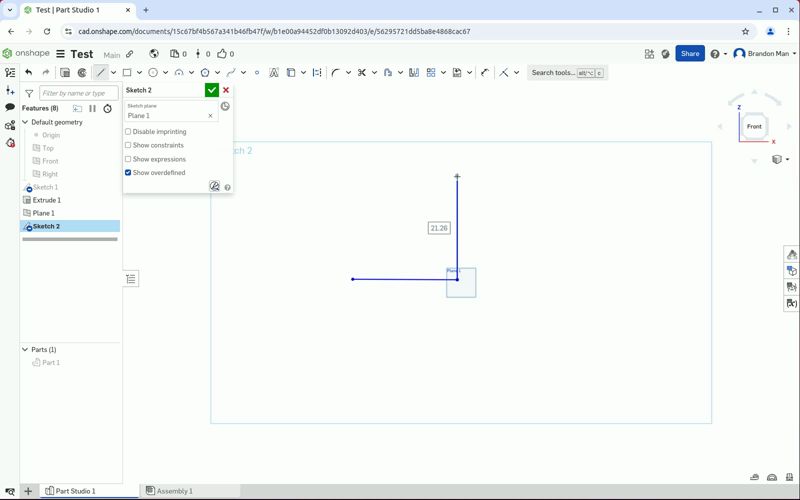
mouse_move(352, 176)
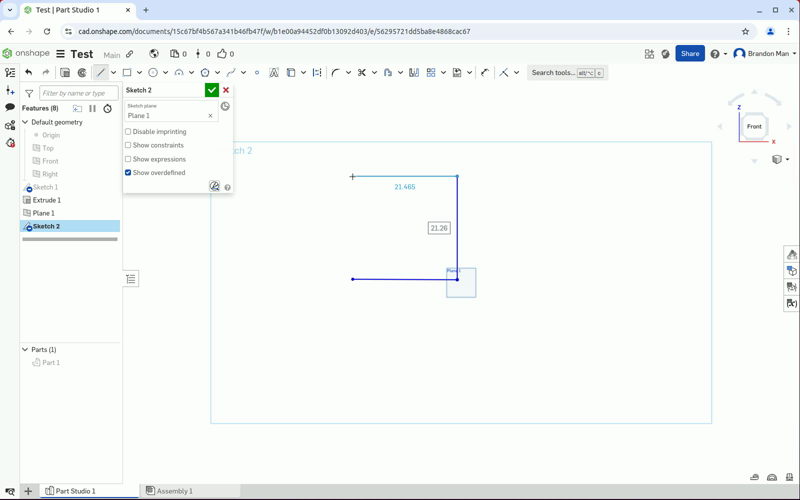
click(352, 176)
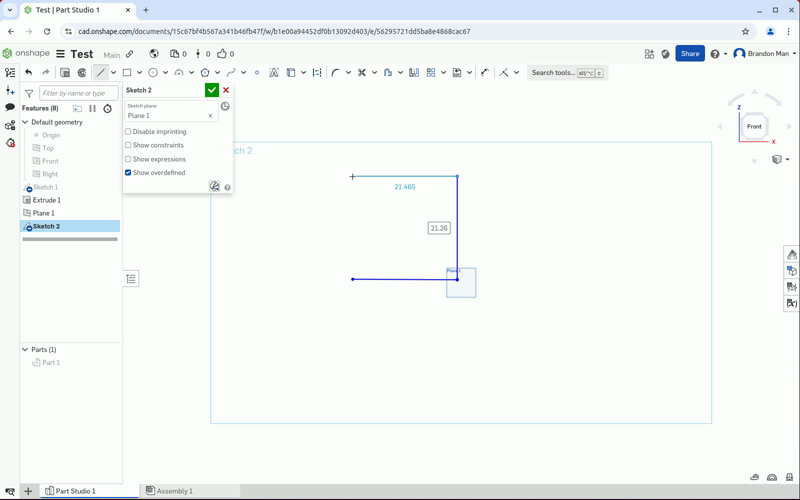
key_up(shift)
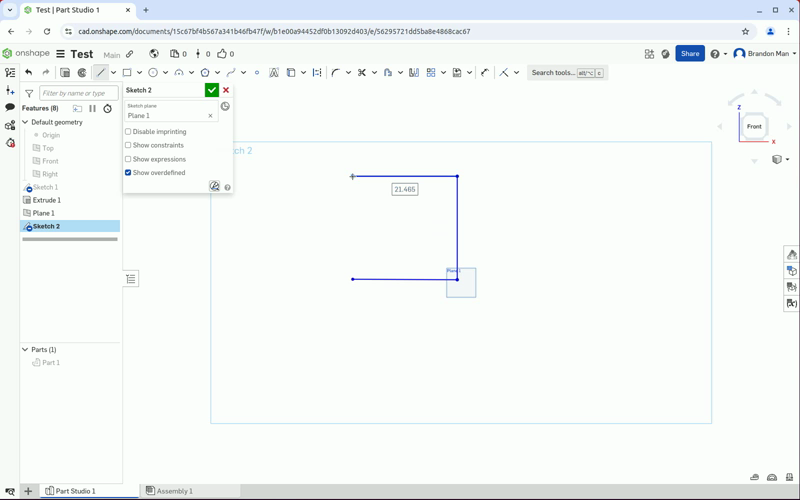
key_down(shift)
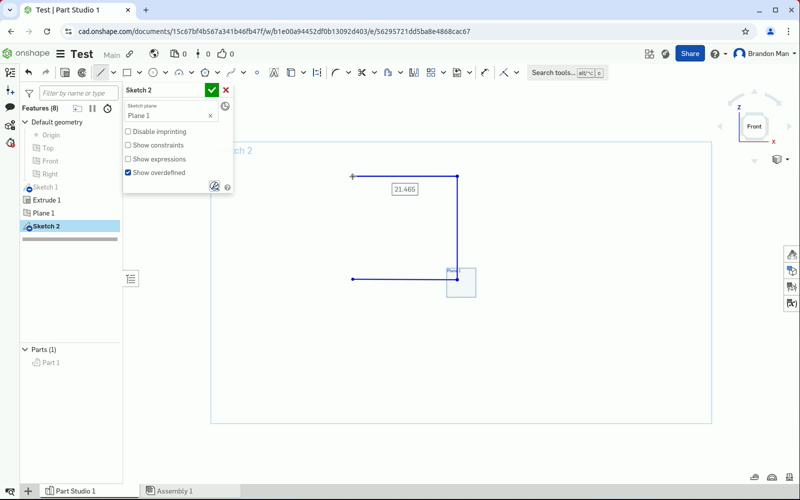
mouse_move(352, 279)
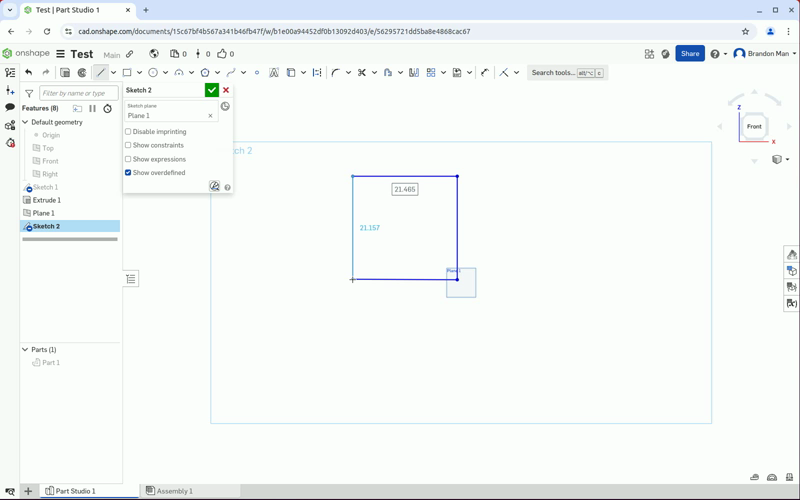
key_up(shift)
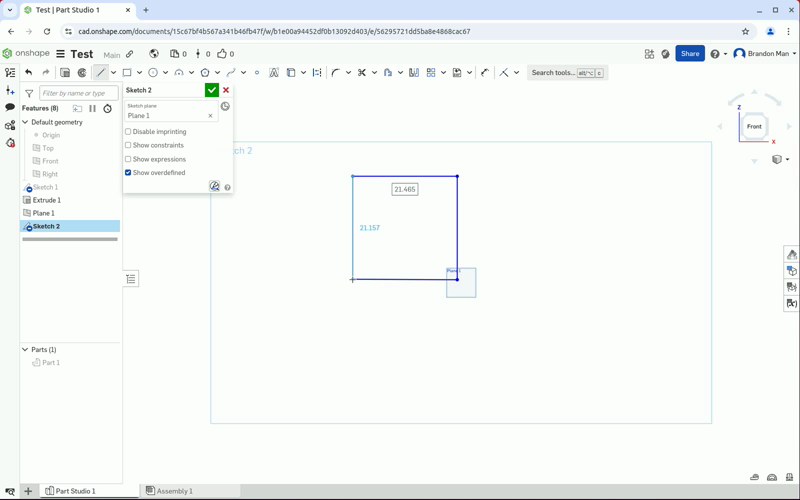
click(352, 279)
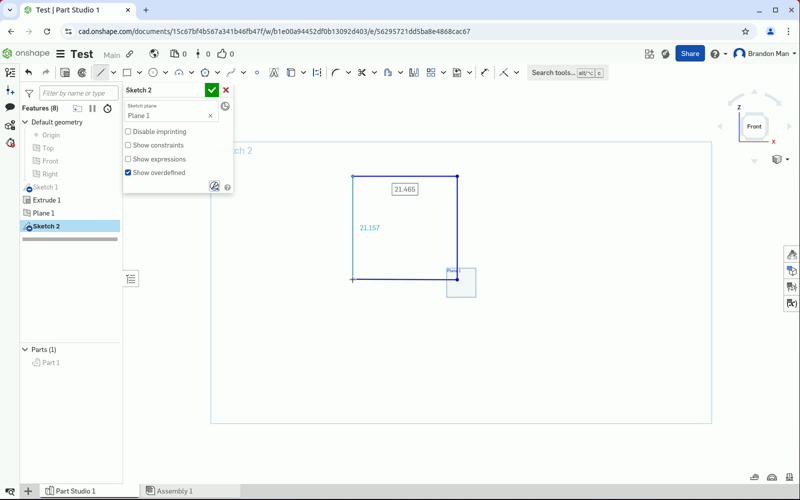
key(esc)
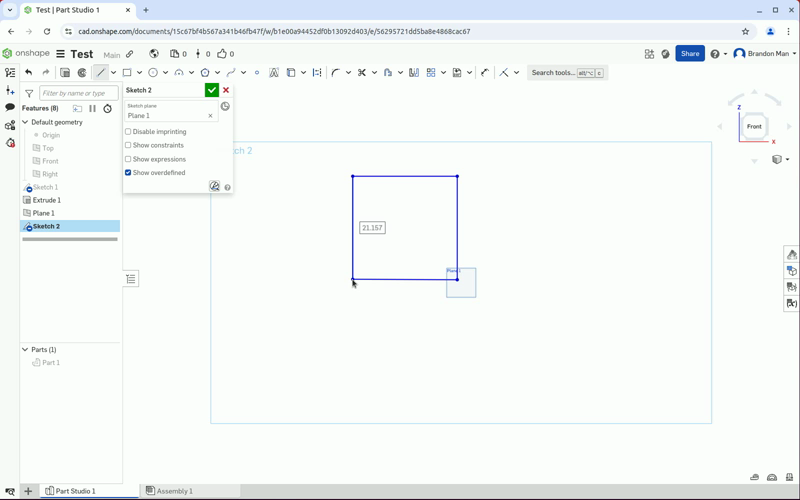
mouse_move(376, 190)
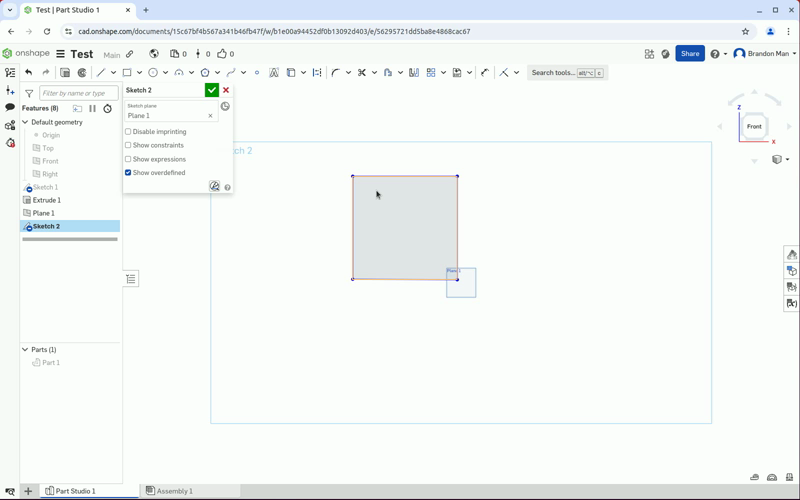
click(376, 190)
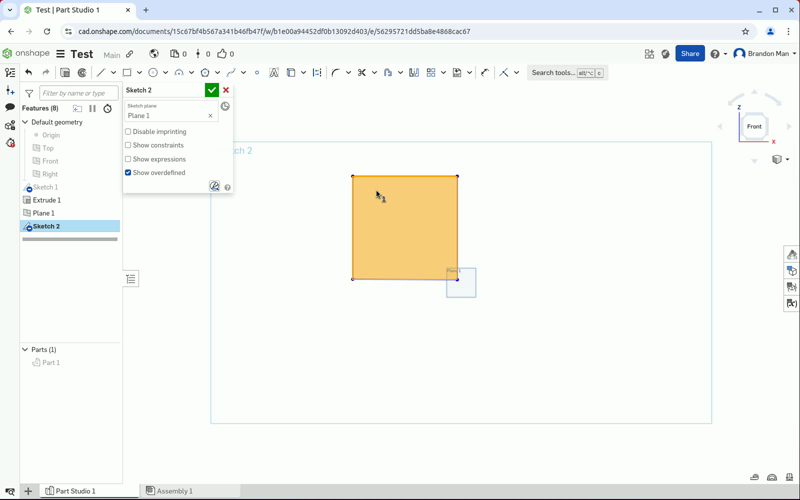
mouse_move(73, 352)
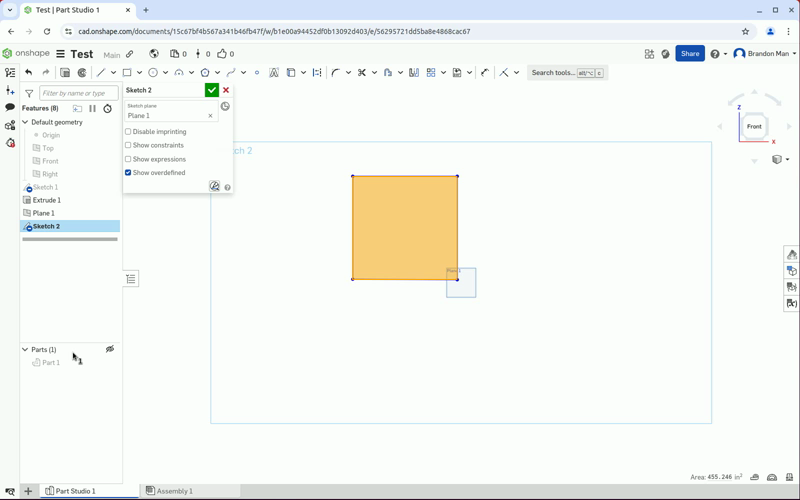
key(shift+y)
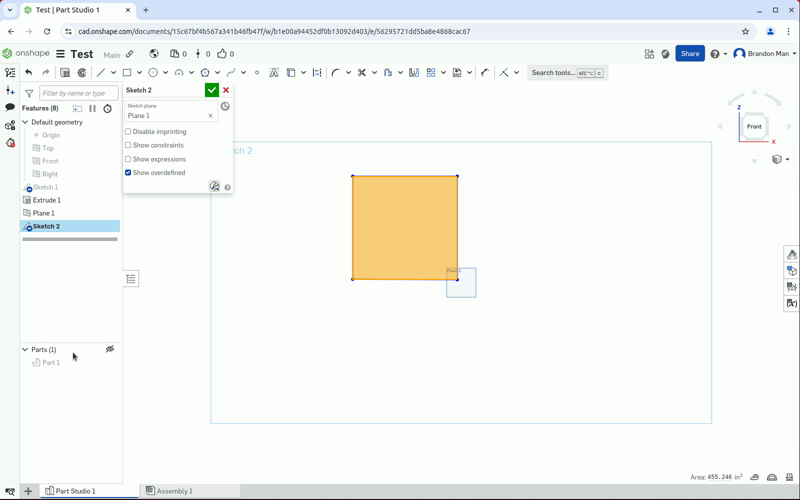
key(shift+e)
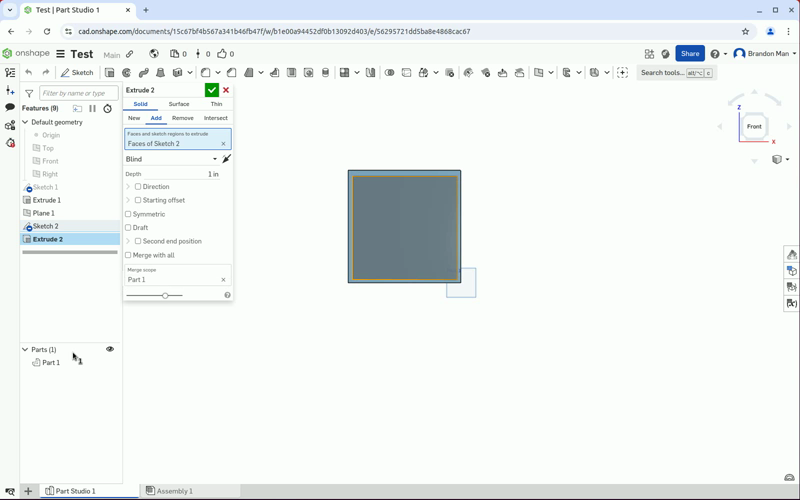
mouse_move(143, 106)
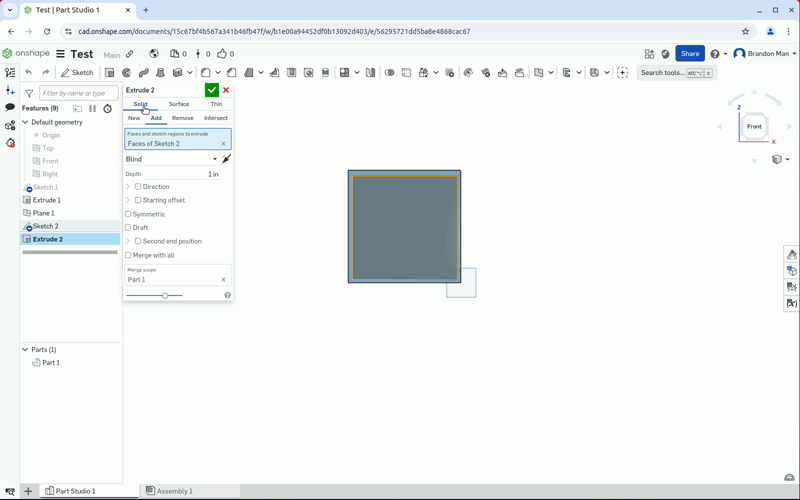
click(143, 106)
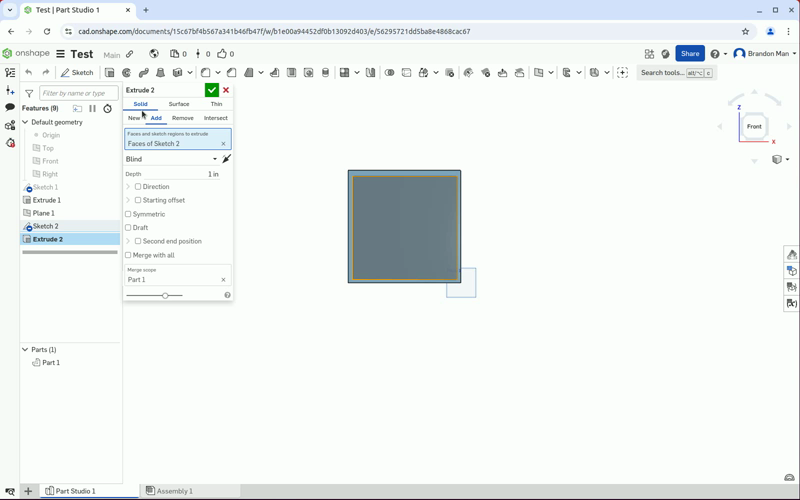
mouse_move(137, 120)
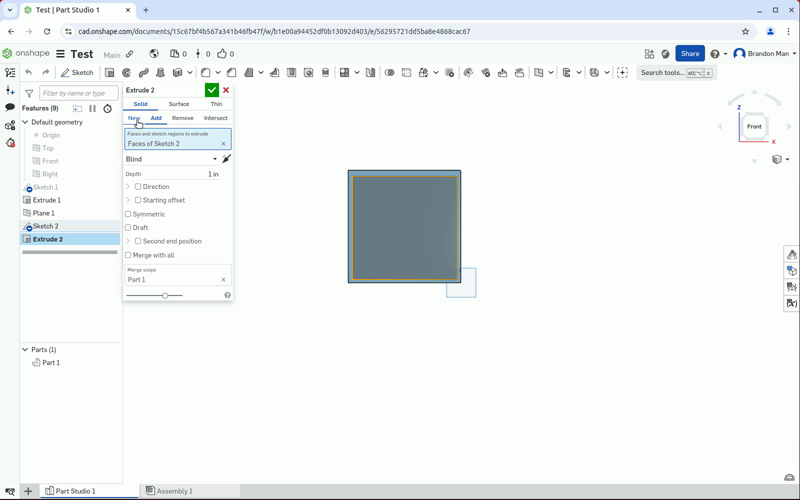
click(137, 120)
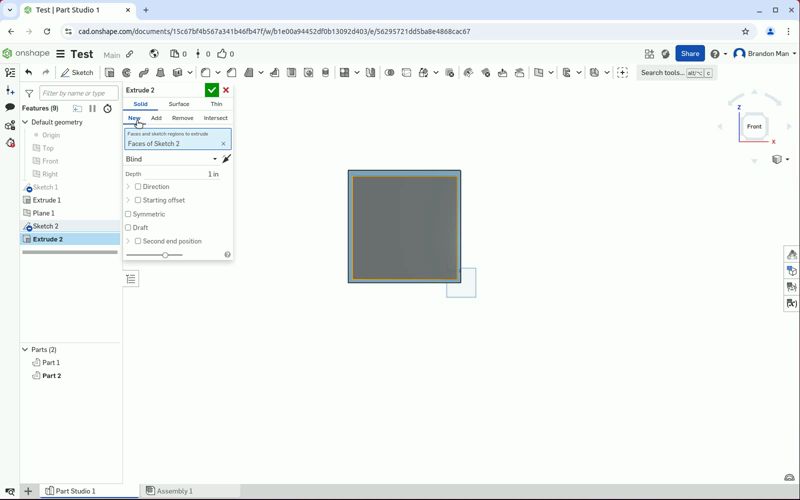
key(tab, 4)
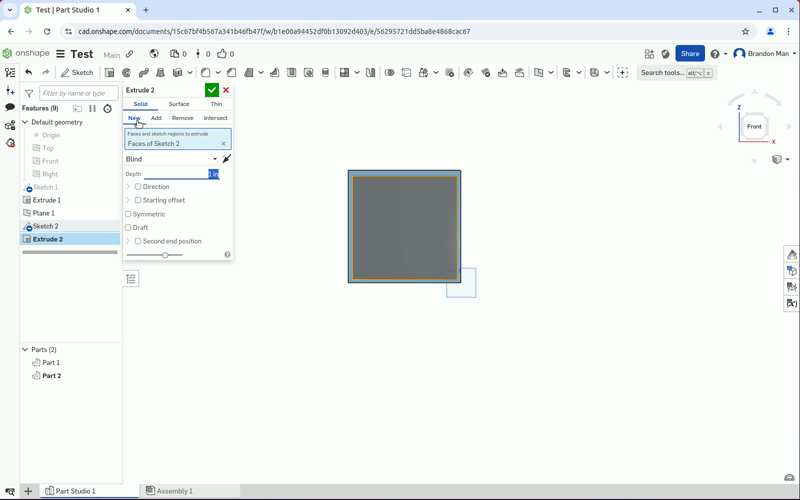
text(-16.128)
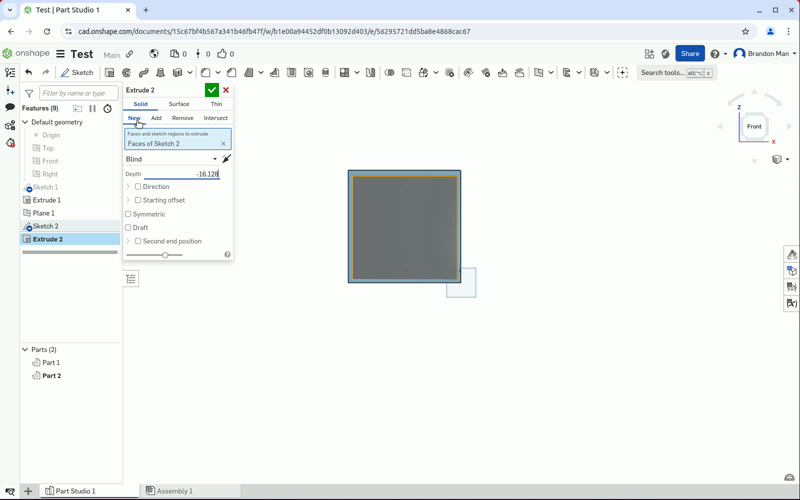
key(enter)
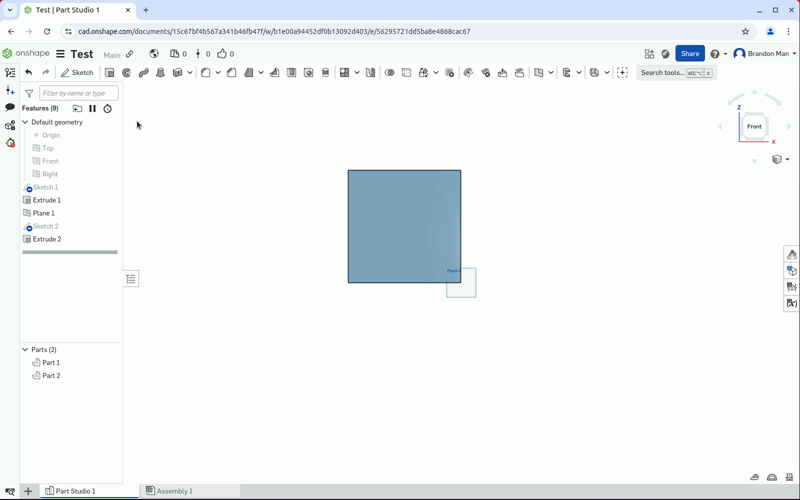
key(shift+h)
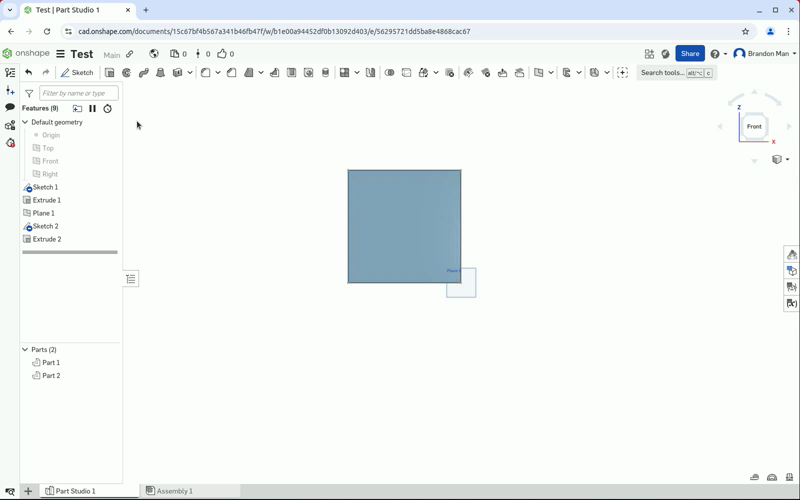
key(shift+h)
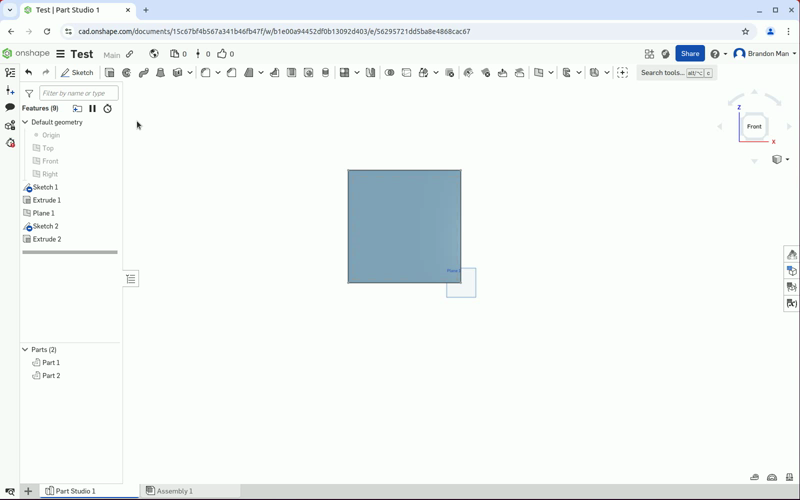
key(shift+7)
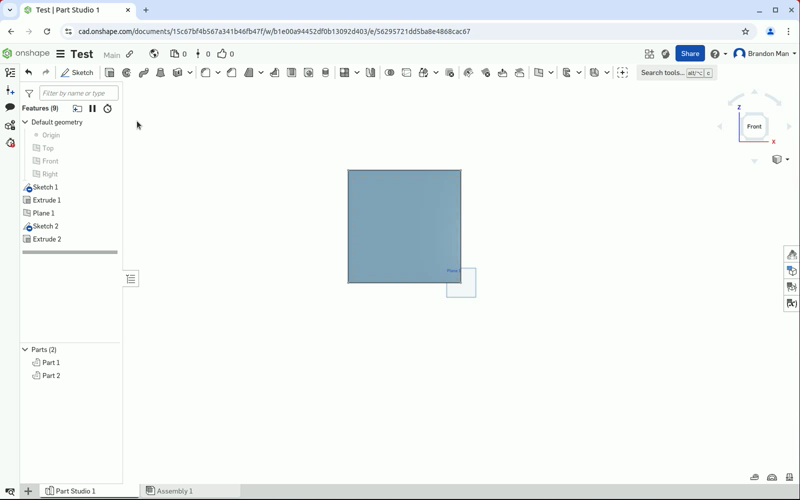
key(left, 2)
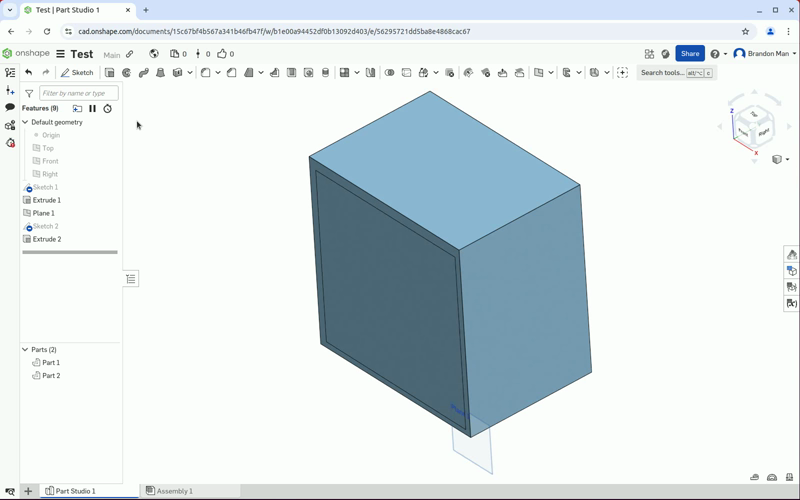
key(down, 2)
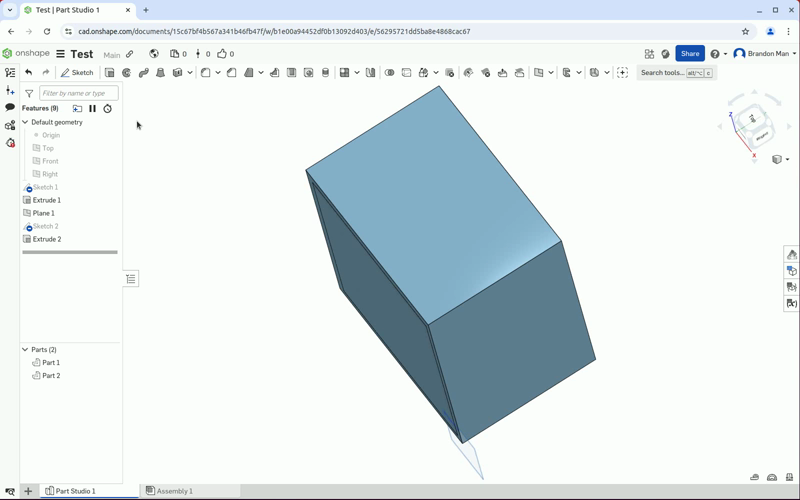
key(up, 2)
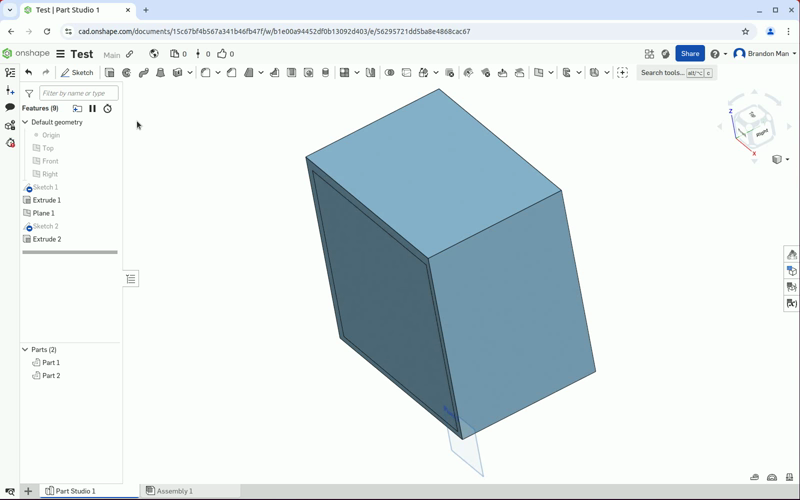
key(right, 2)
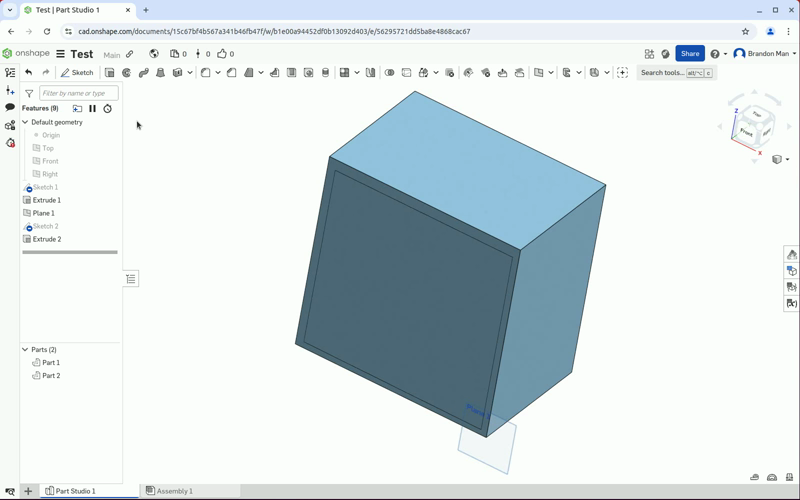
mouse_move(73, 189)
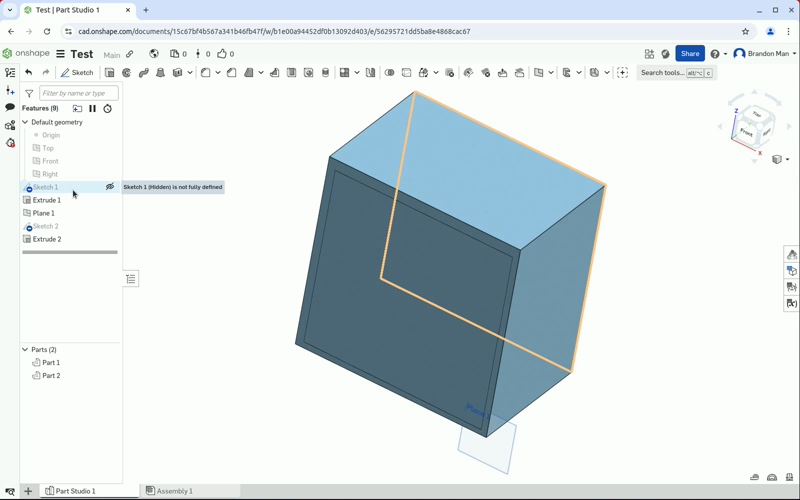
click(73, 189)